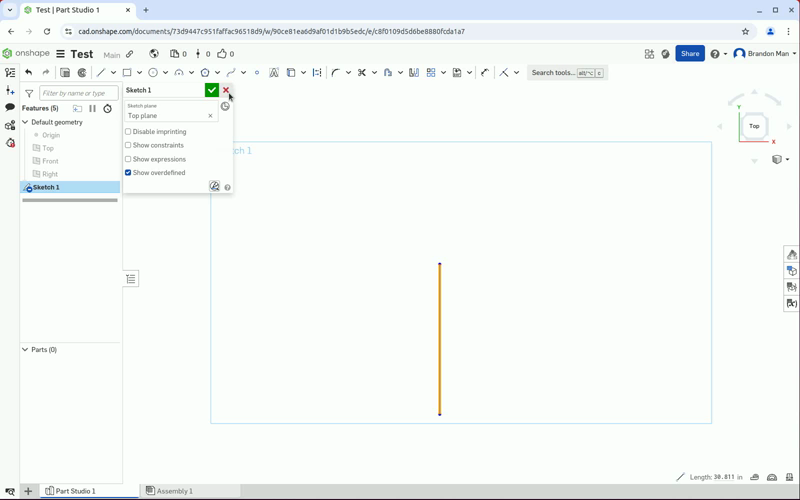
key(shift+h)
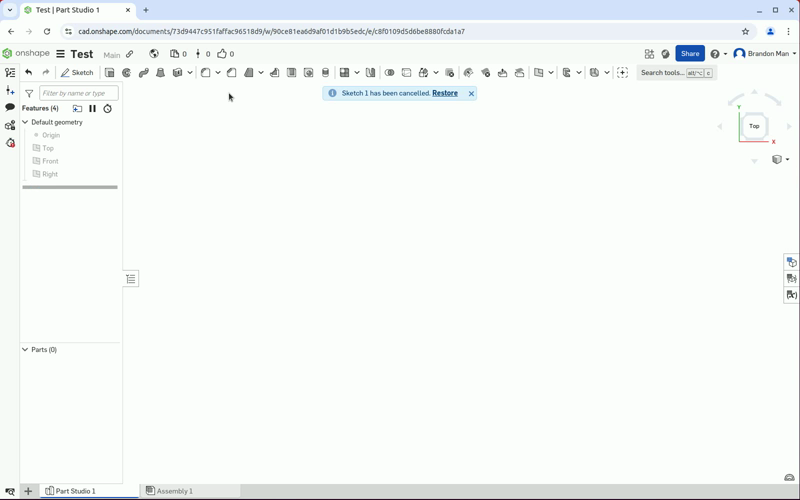
mouse_move(73, 352)
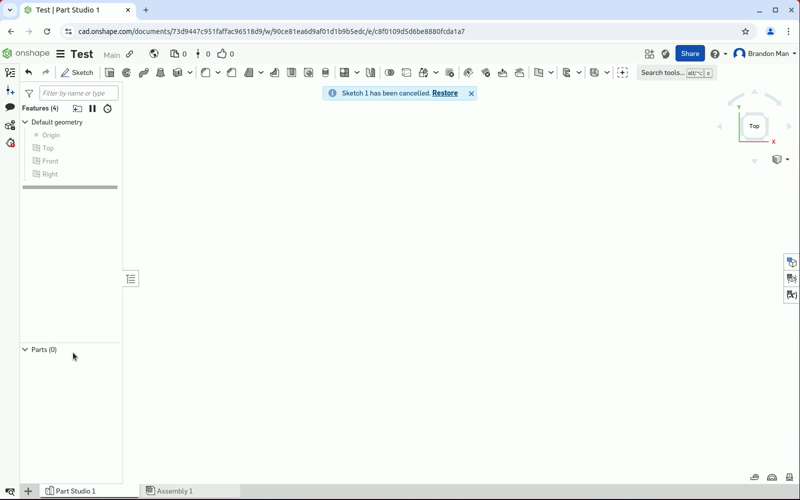
key(y)
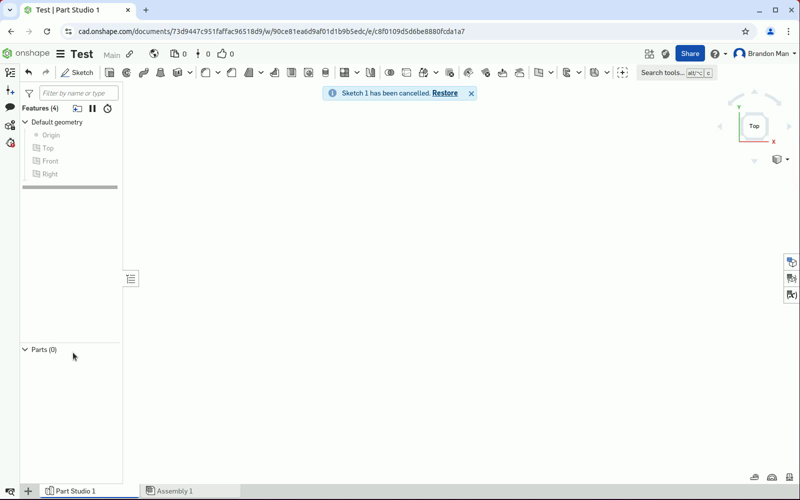
key(shift+p)
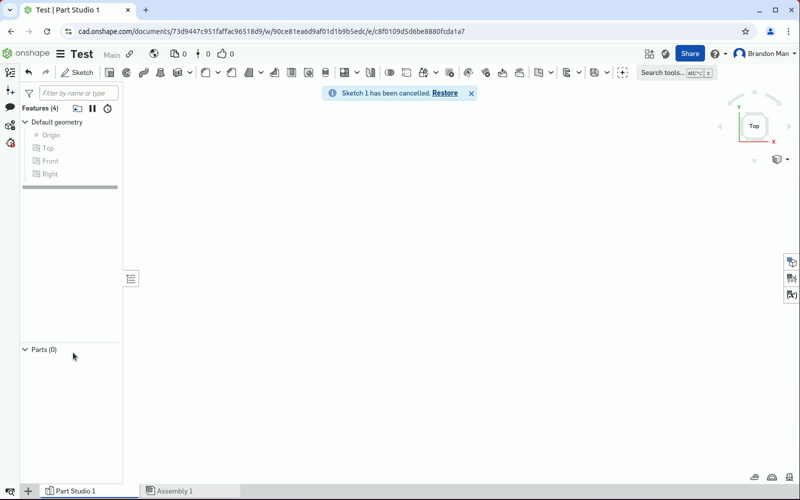
key(space)
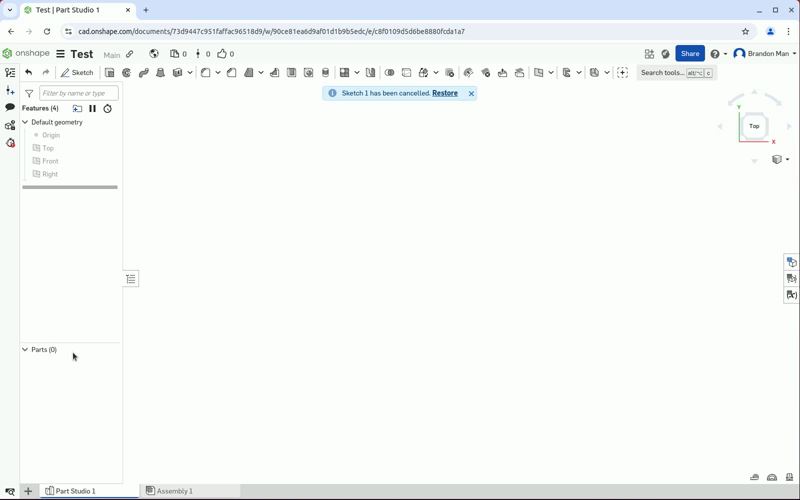
key_down(shift)
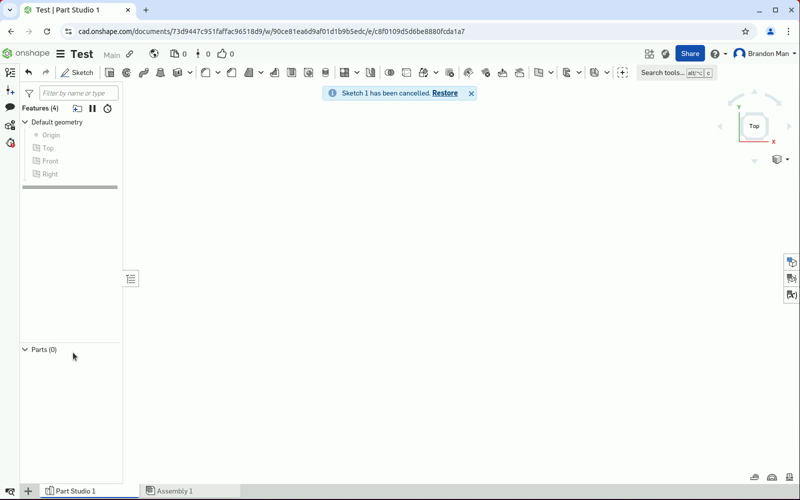
key(up)
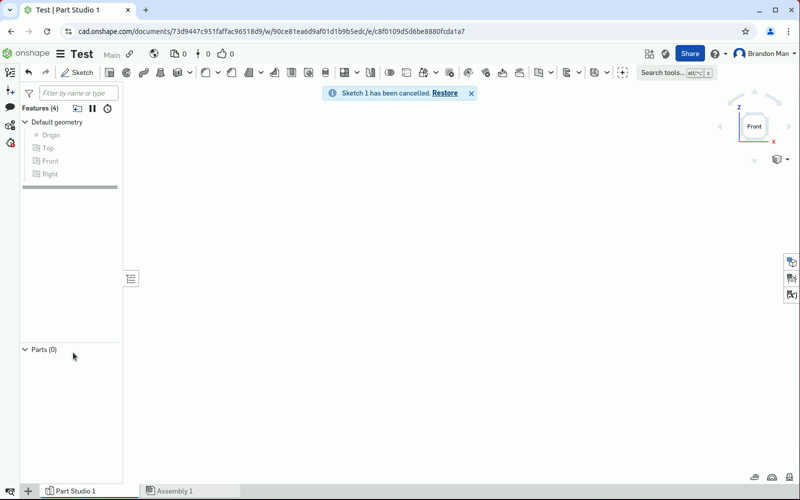
key_up(shift)
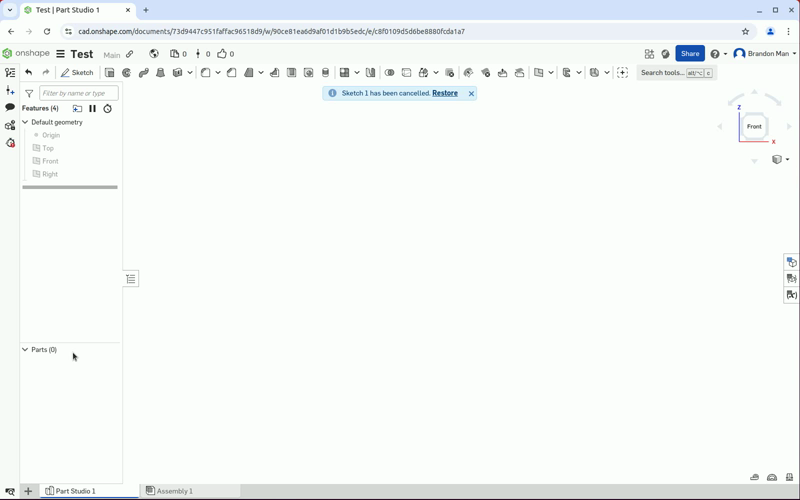
mouse_move(73, 352)
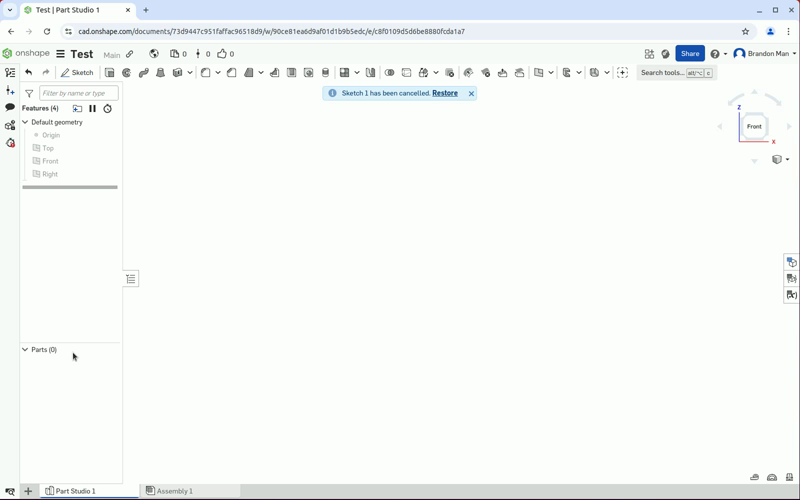
key(shift+y)
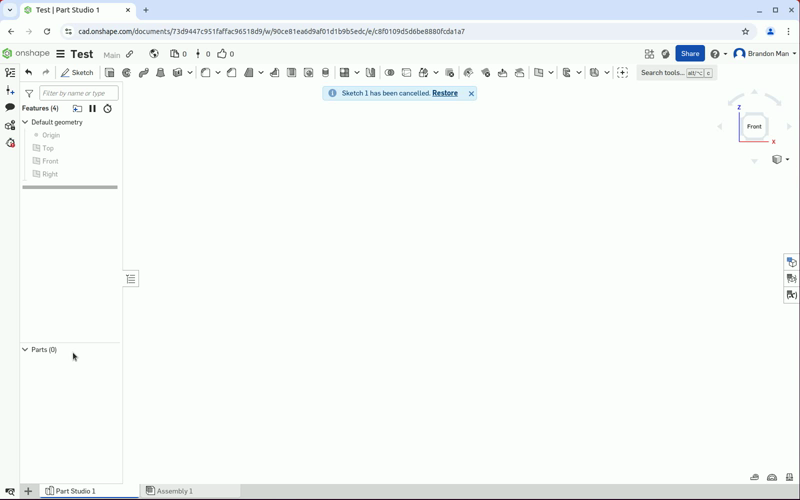
key(shift+s)
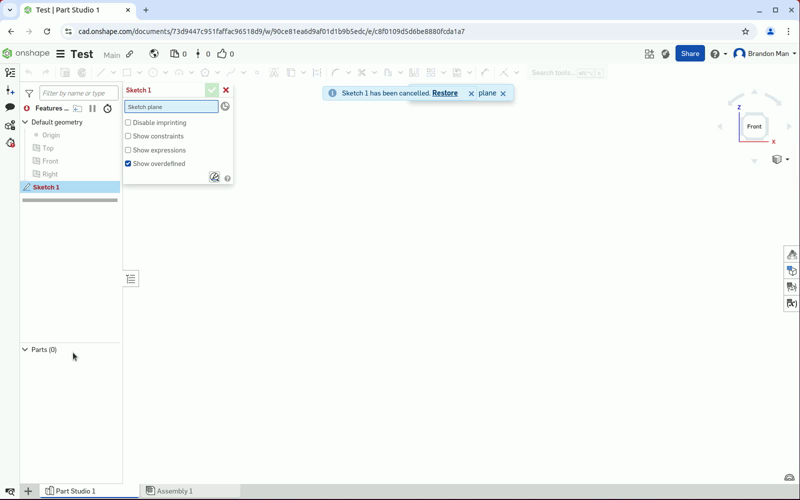
mouse_move(73, 163)
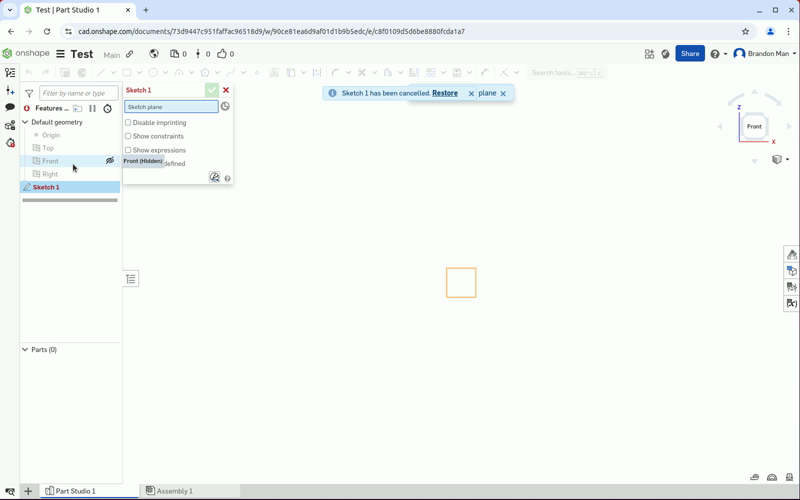
click(73, 163)
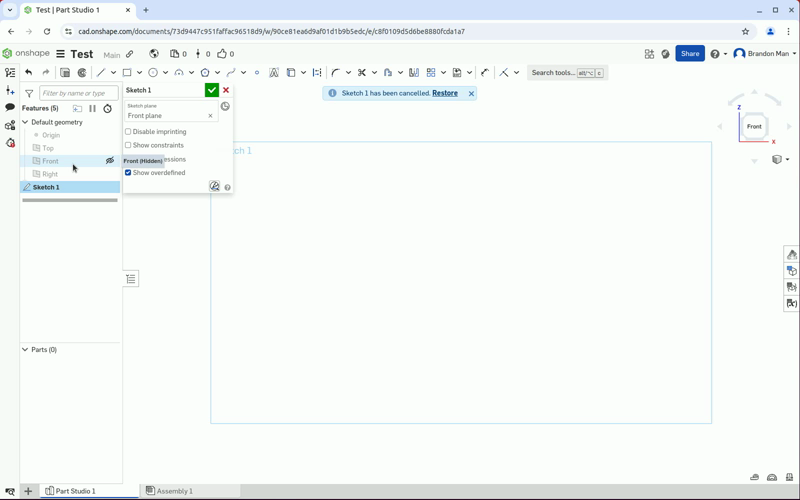
mouse_move(73, 352)
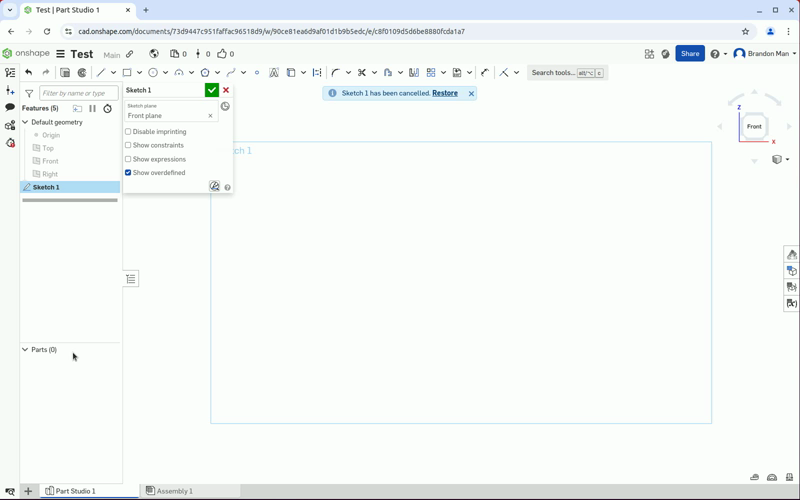
key(y)
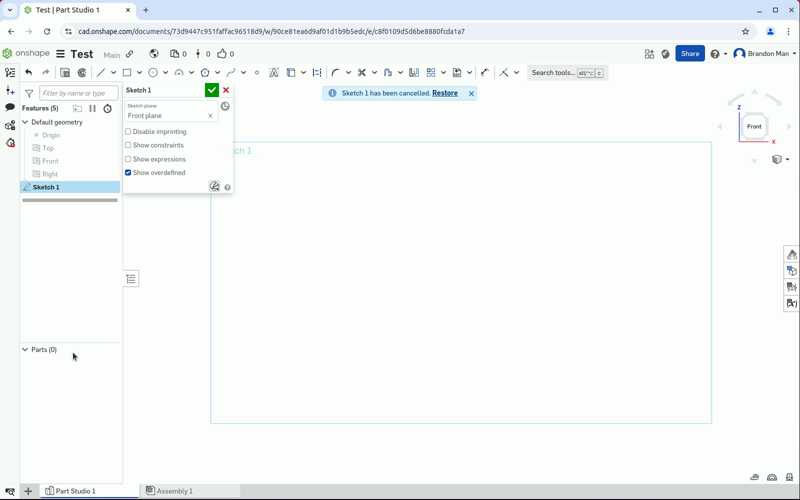
key(l)
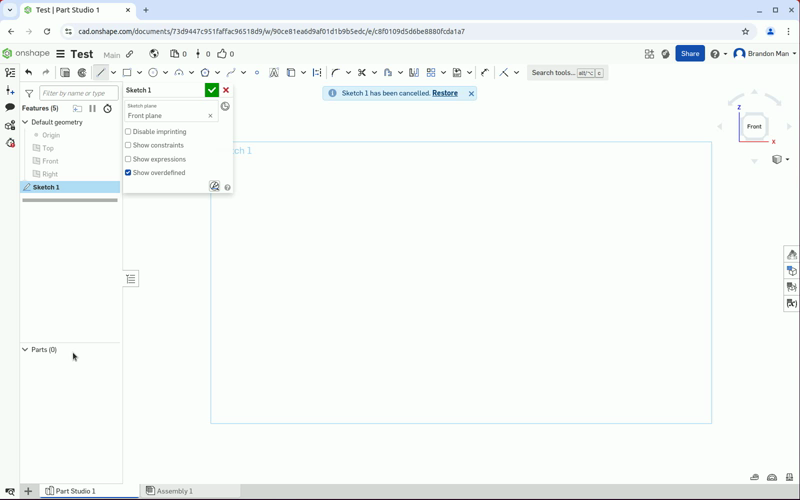
key_down(shift)
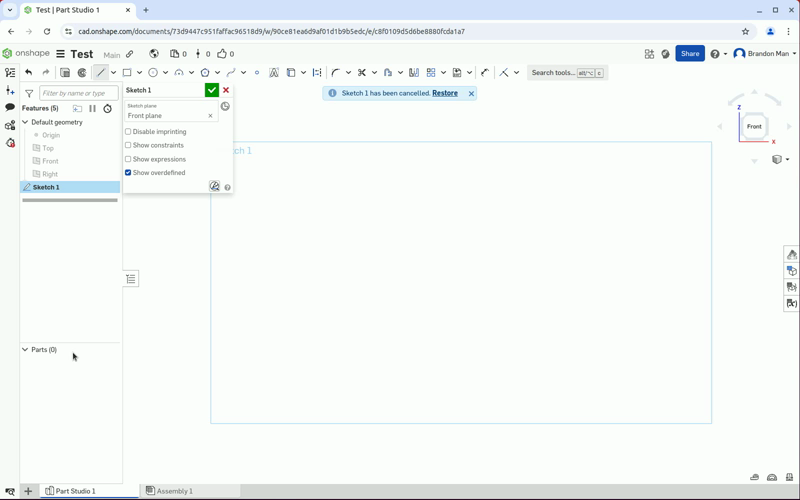
mouse_move(443, 222)
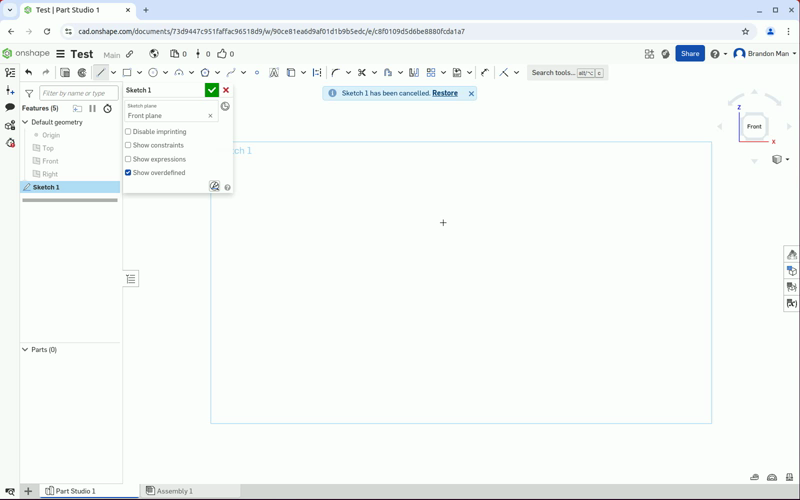
click(443, 222)
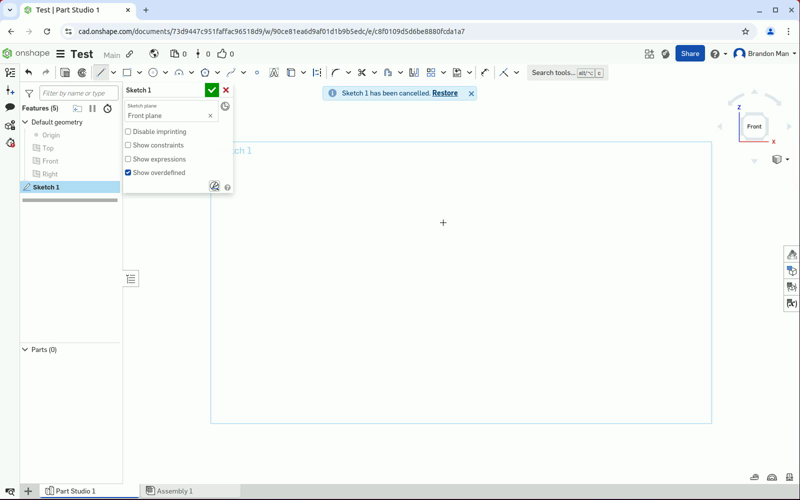
key_up(shift)
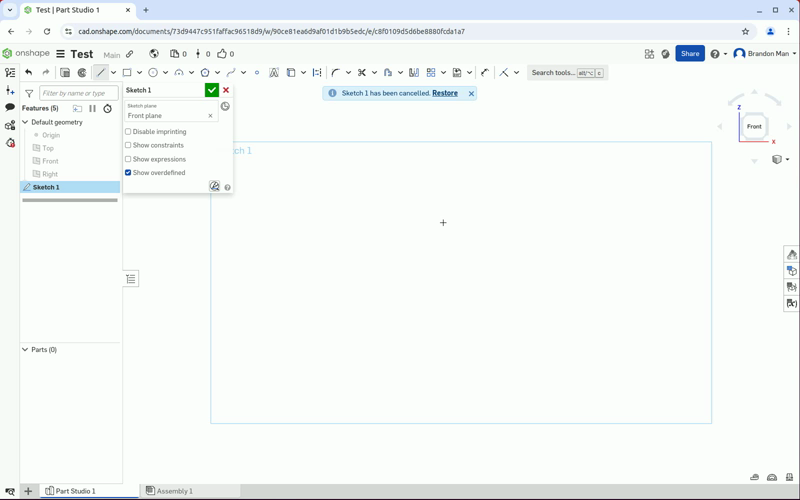
key_down(shift)
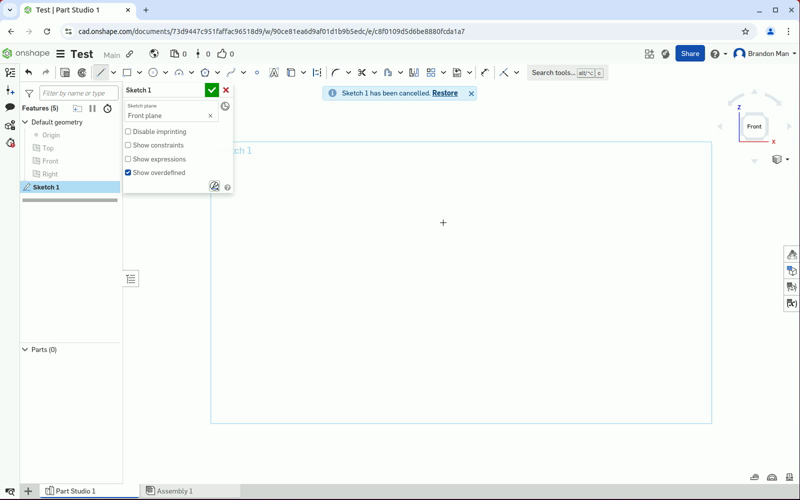
mouse_move(473, 222)
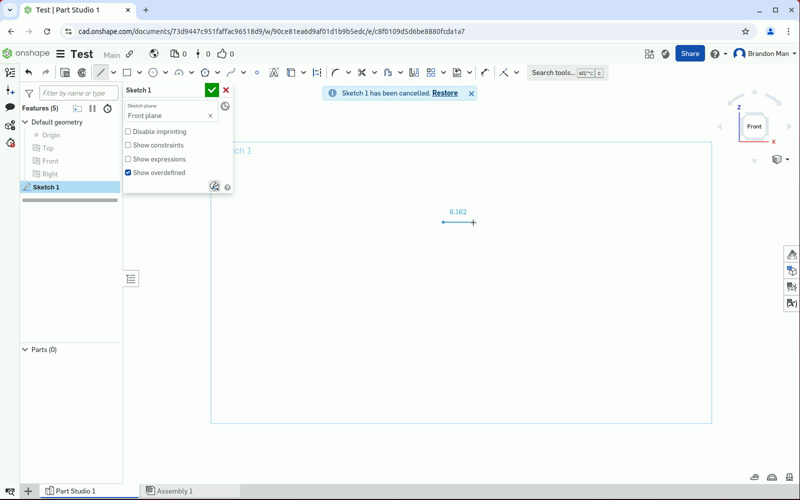
mouse_move(461, 237)
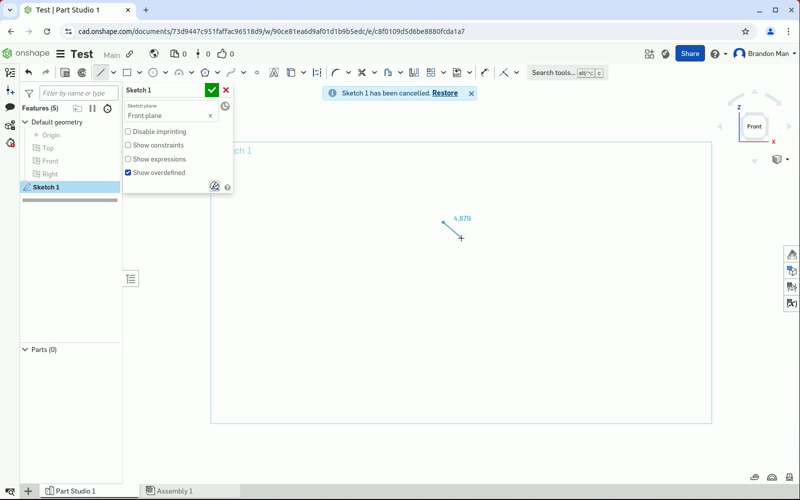
click(461, 237)
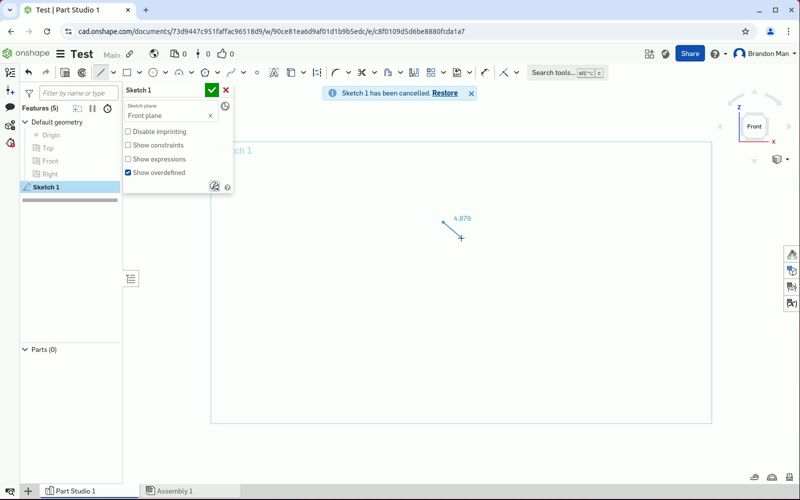
key_up(shift)
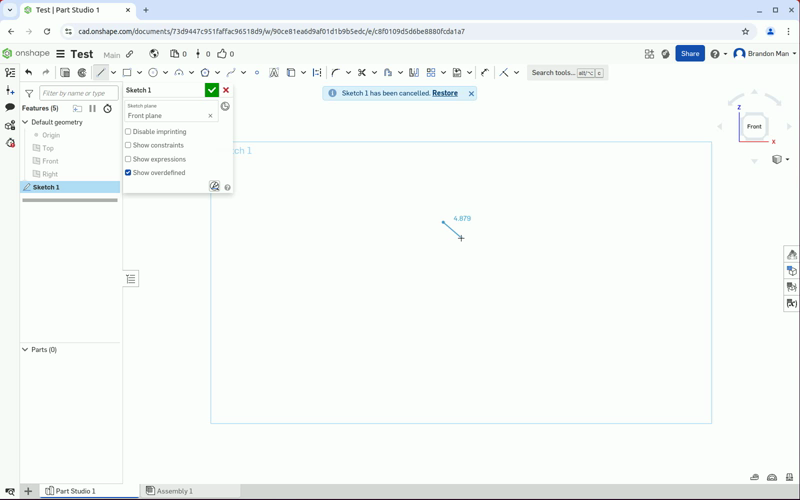
key_down(shift)
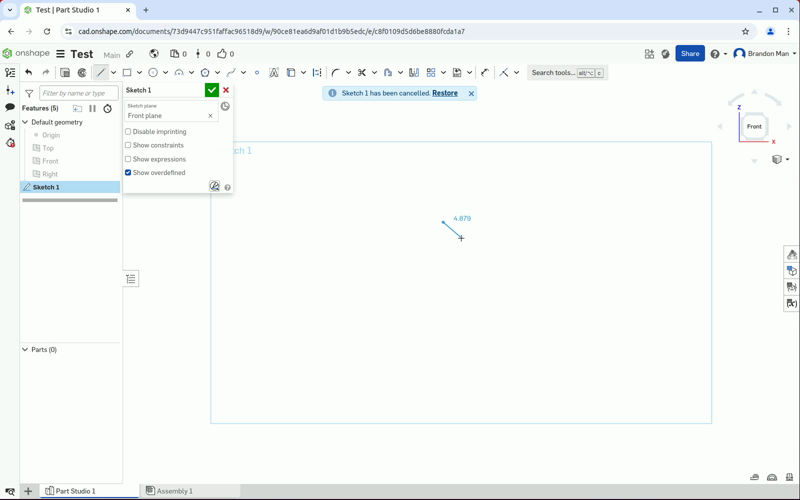
mouse_move(491, 237)
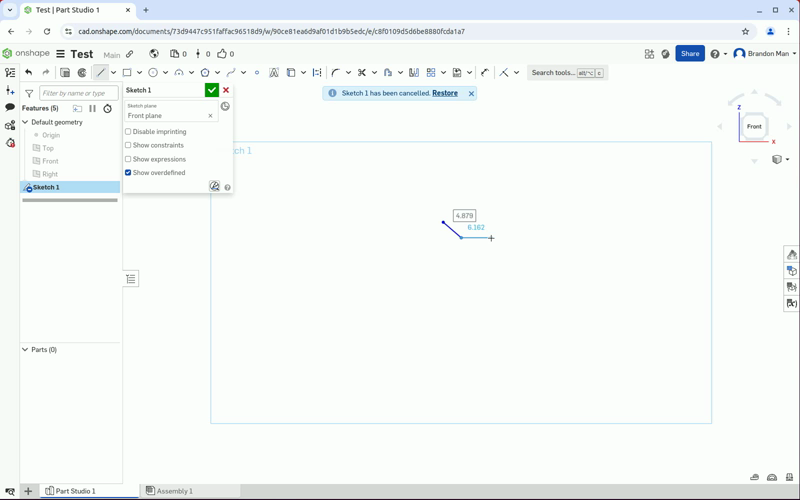
mouse_move(478, 223)
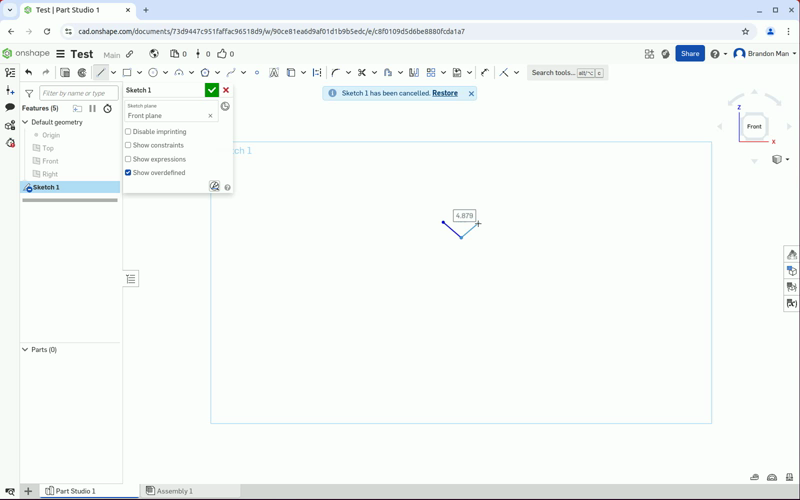
click(478, 223)
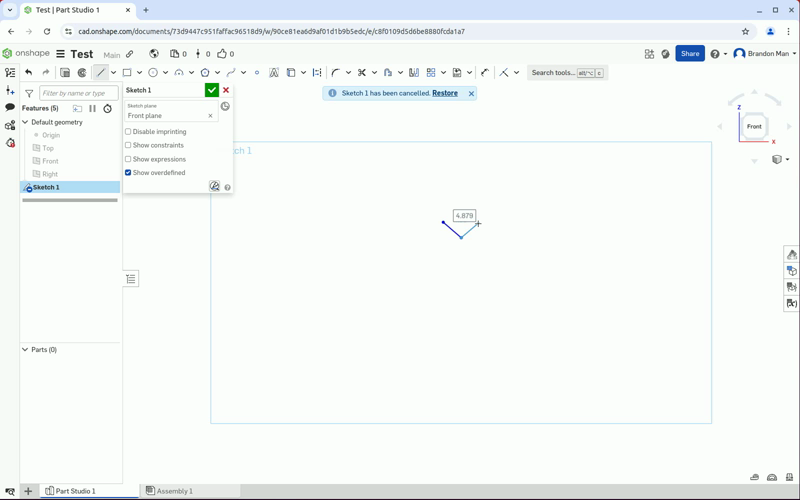
key_up(shift)
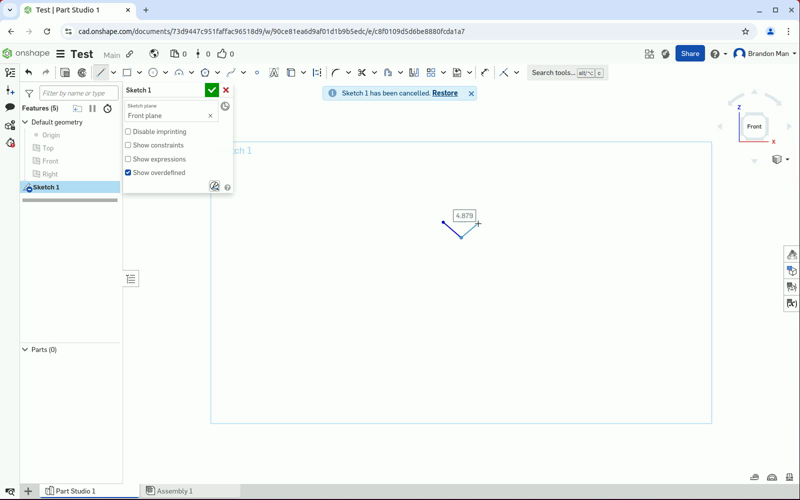
key_down(shift)
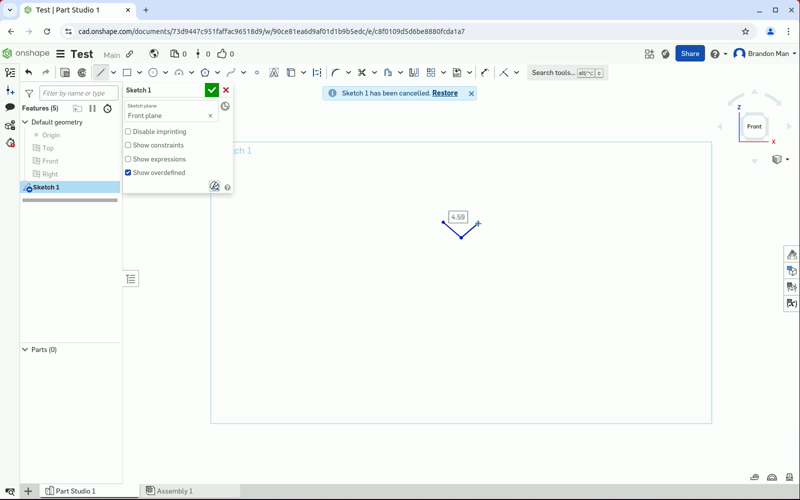
mouse_move(508, 223)
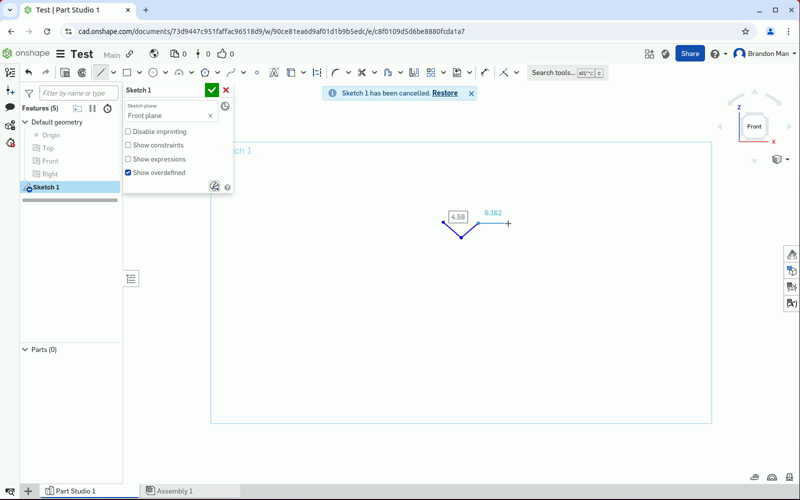
mouse_move(473, 170)
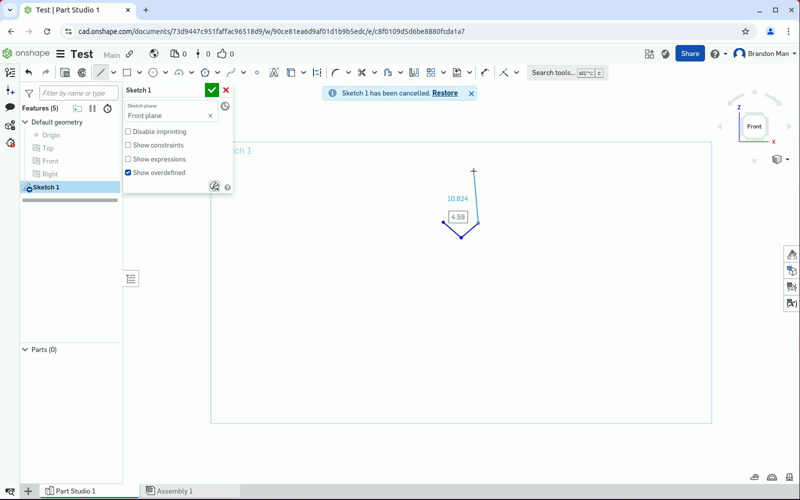
click(473, 170)
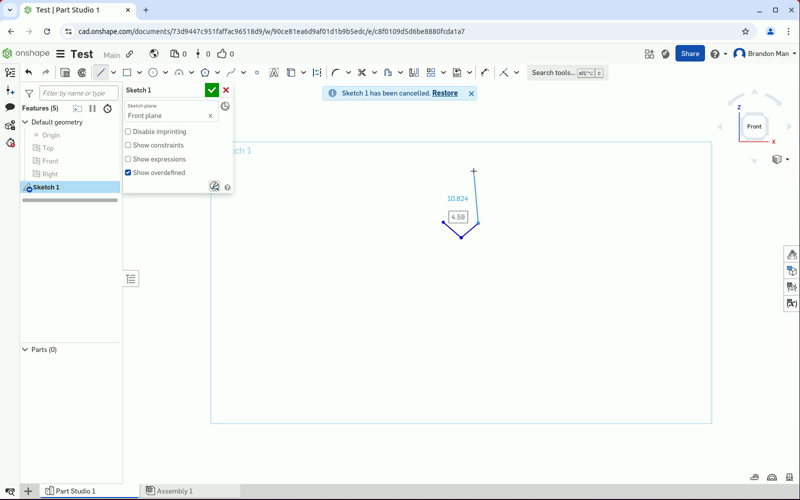
key_up(shift)
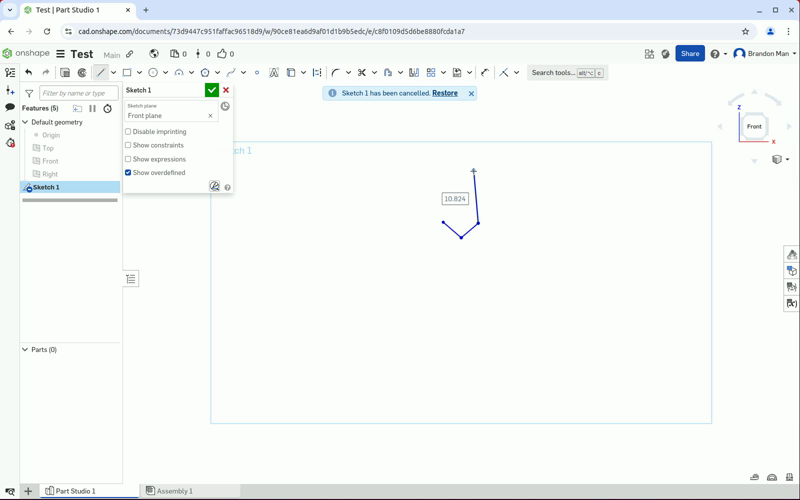
key(esc)
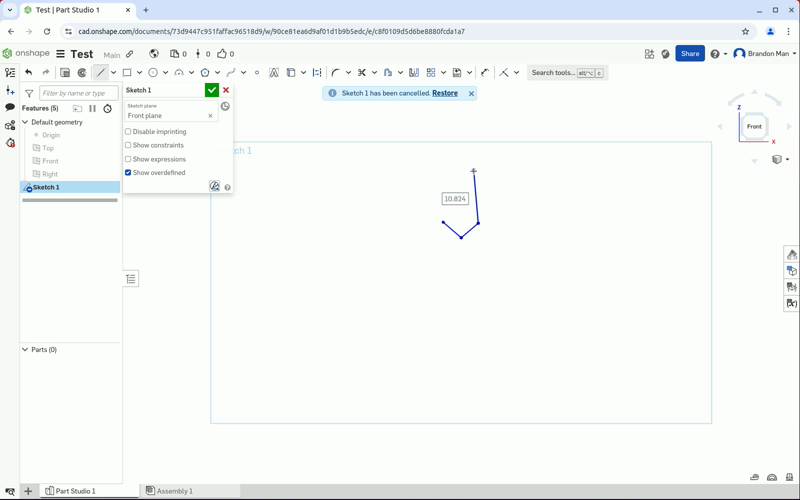
key(a)
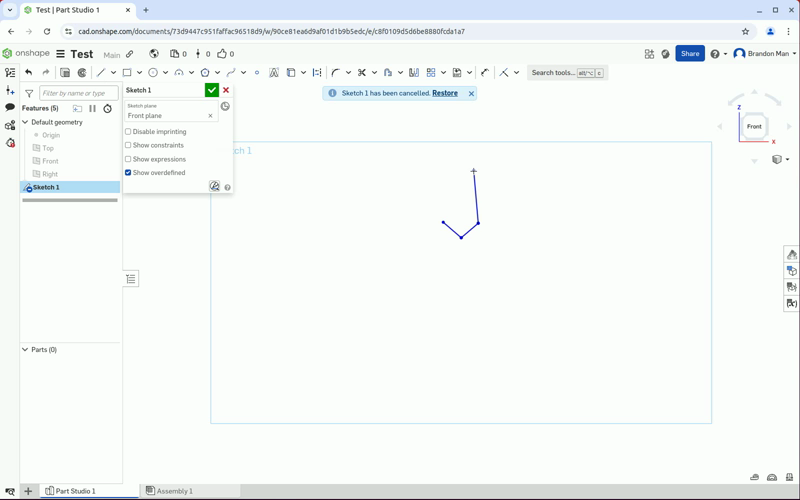
mouse_move(473, 170)
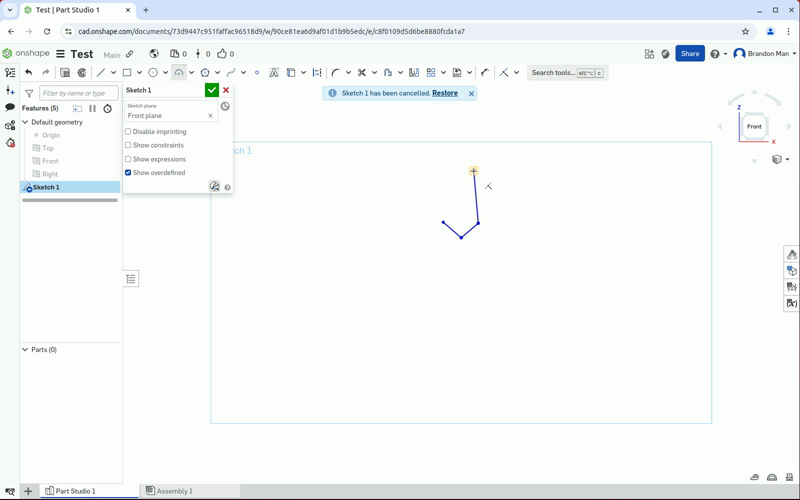
click(473, 170)
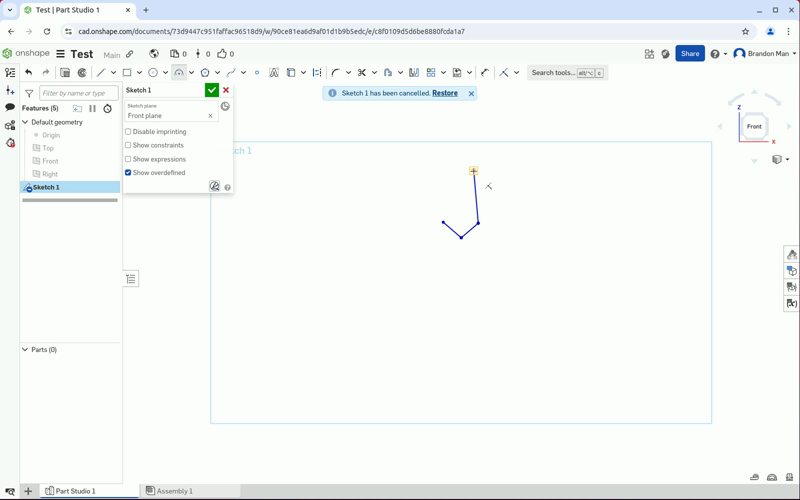
key_down(shift)
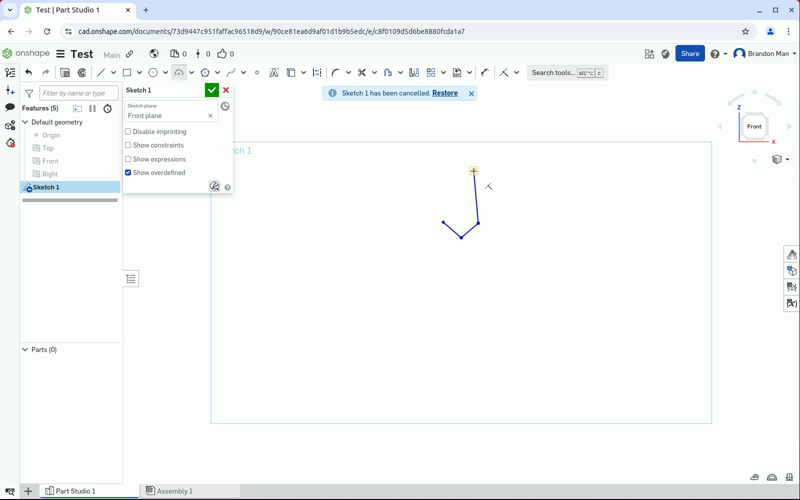
mouse_move(447, 171)
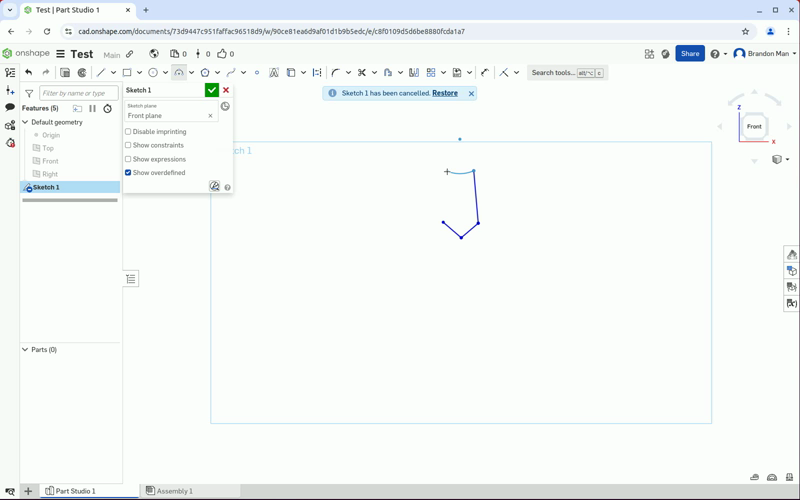
click(447, 171)
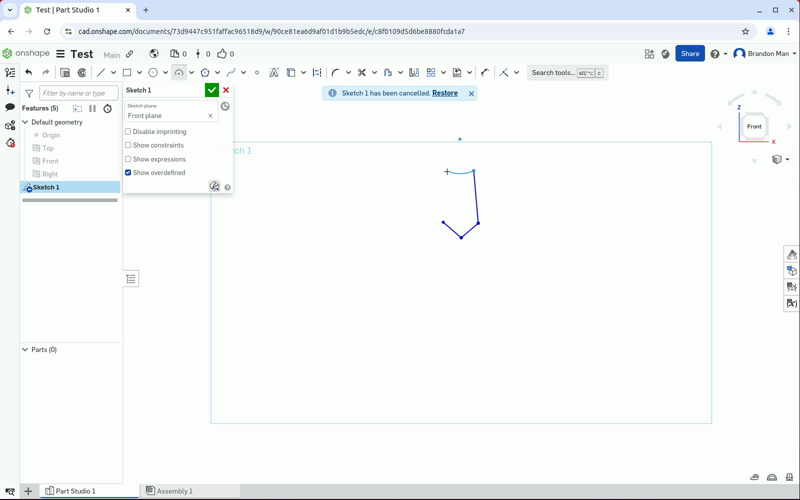
mouse_move(462, 253)
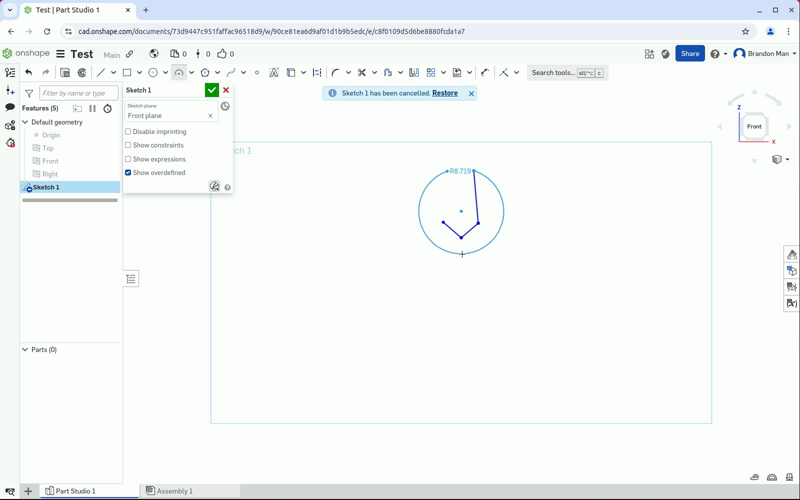
click(462, 253)
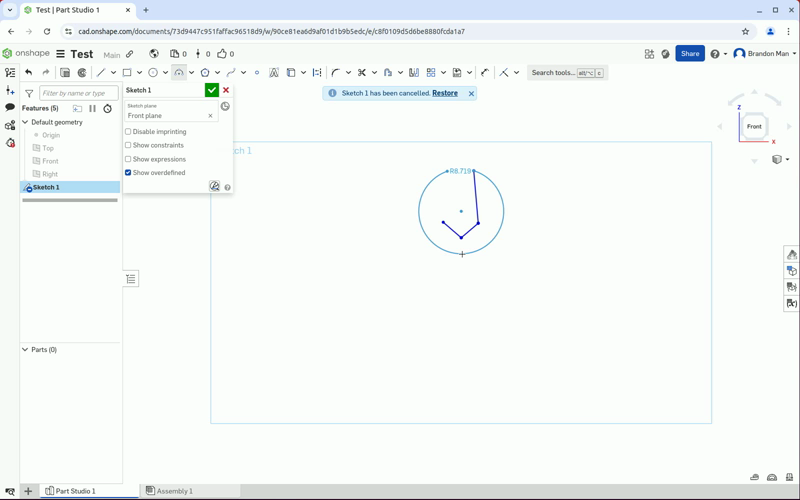
key_up(shift)
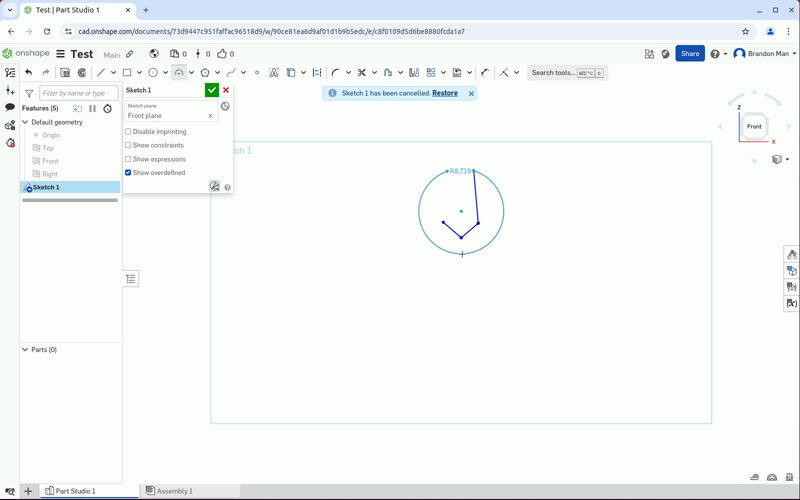
key(esc)
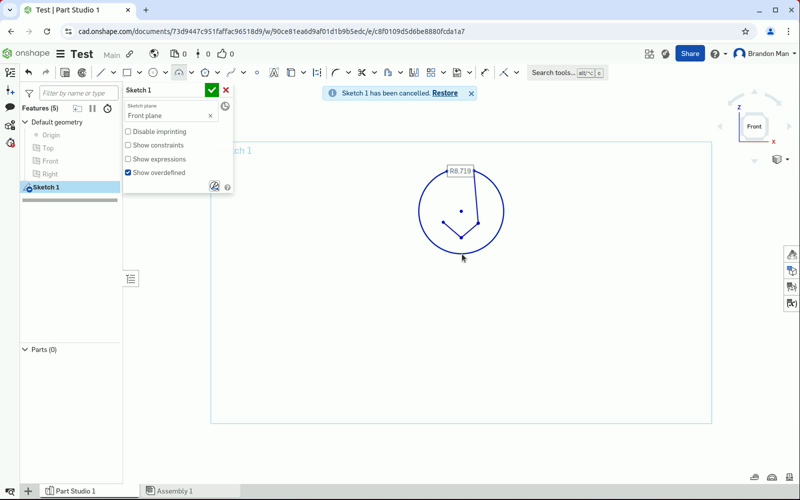
key(l)
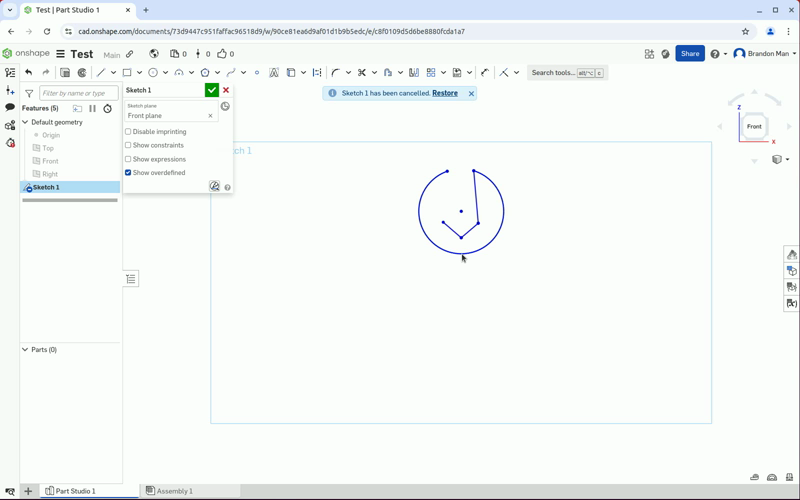
mouse_move(447, 171)
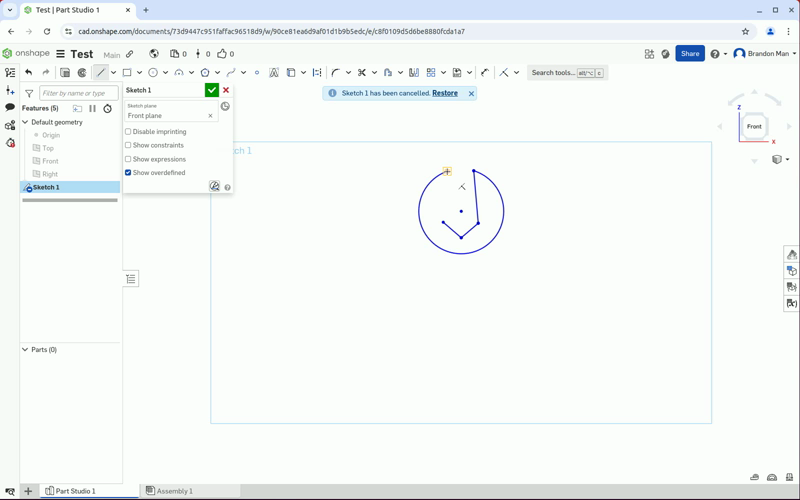
click(447, 171)
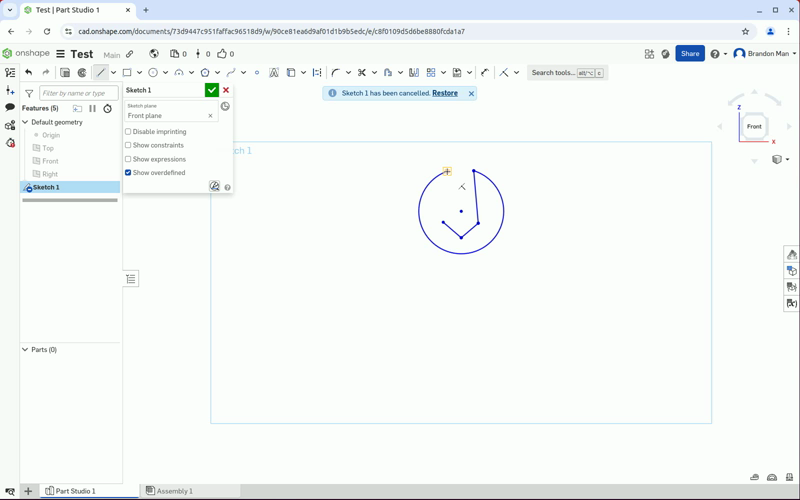
mouse_move(477, 171)
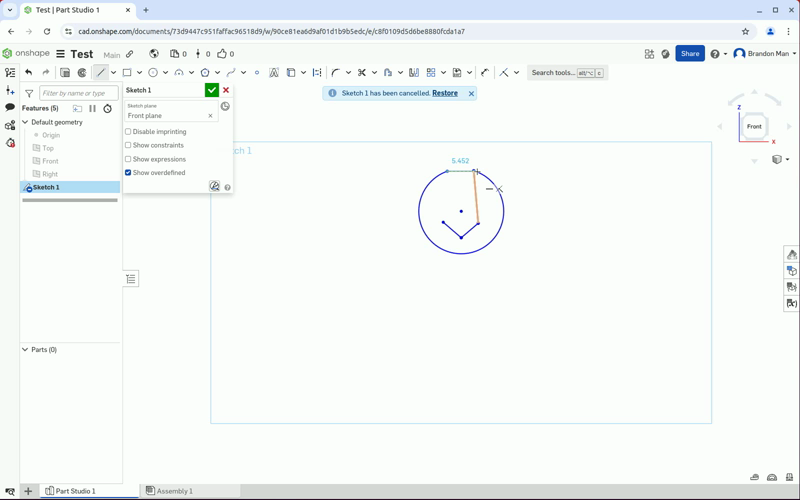
key_down(shift)
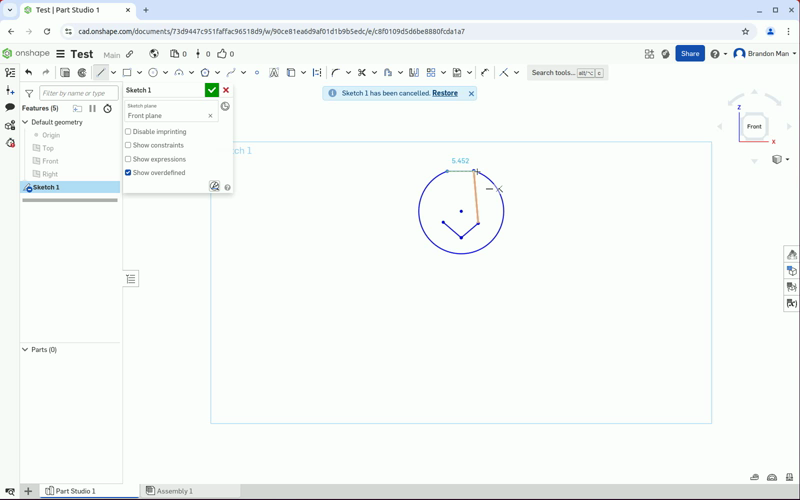
mouse_move(443, 222)
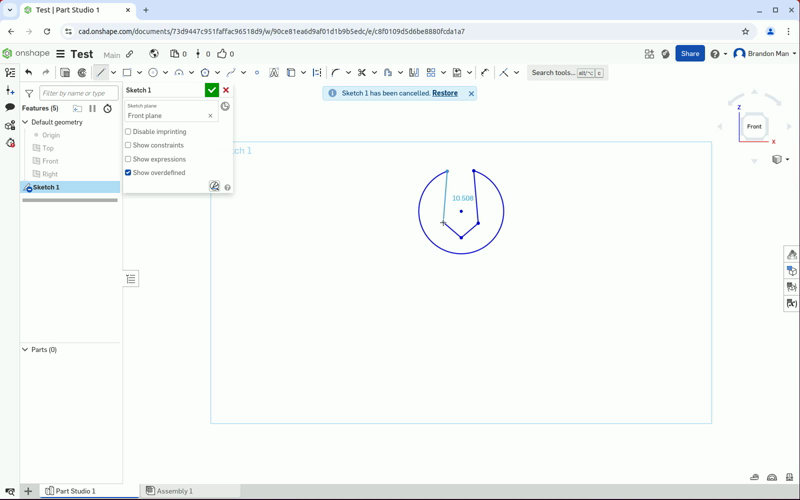
key_up(shift)
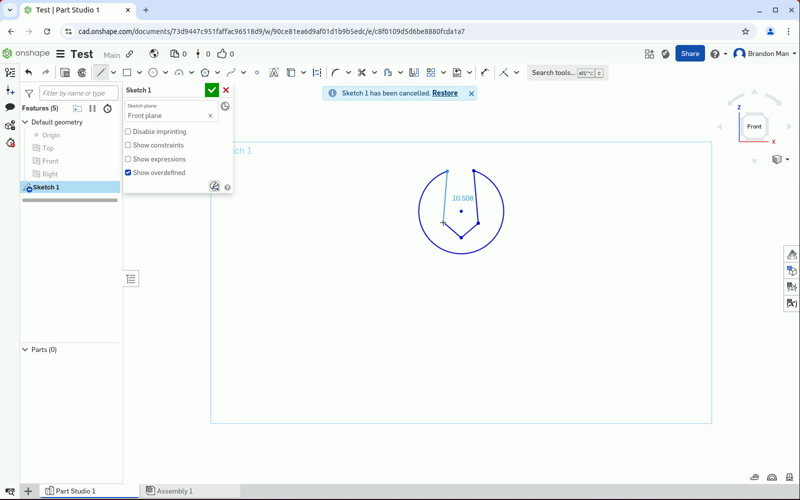
click(443, 222)
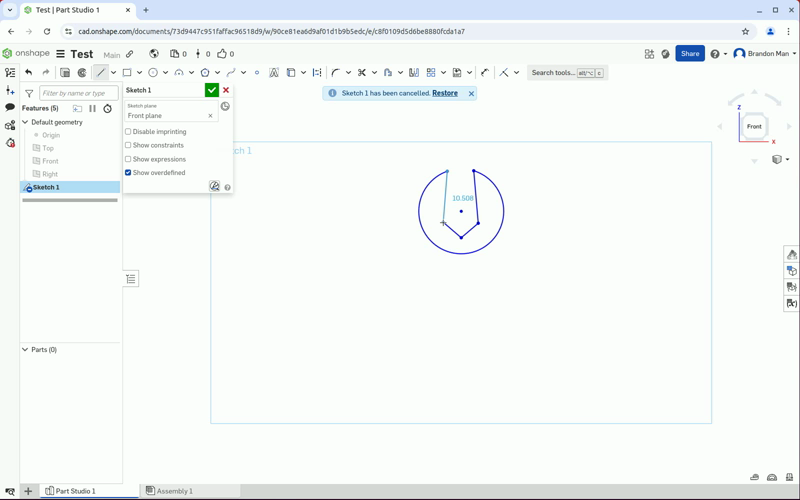
key(esc)
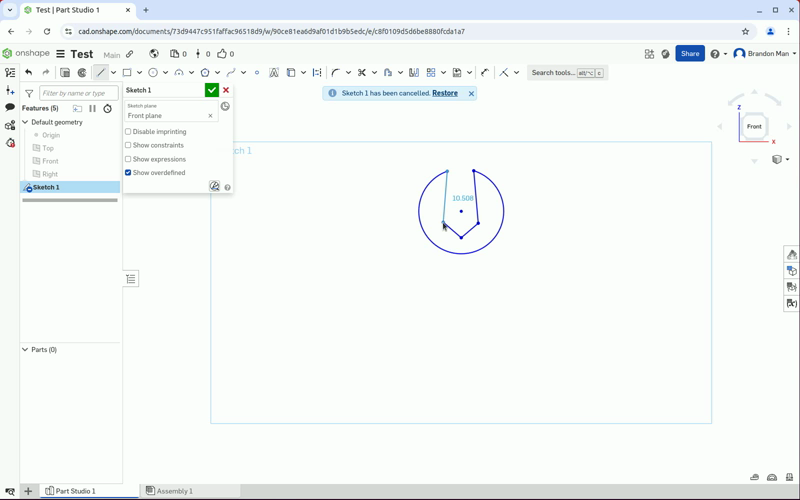
mouse_move(447, 234)
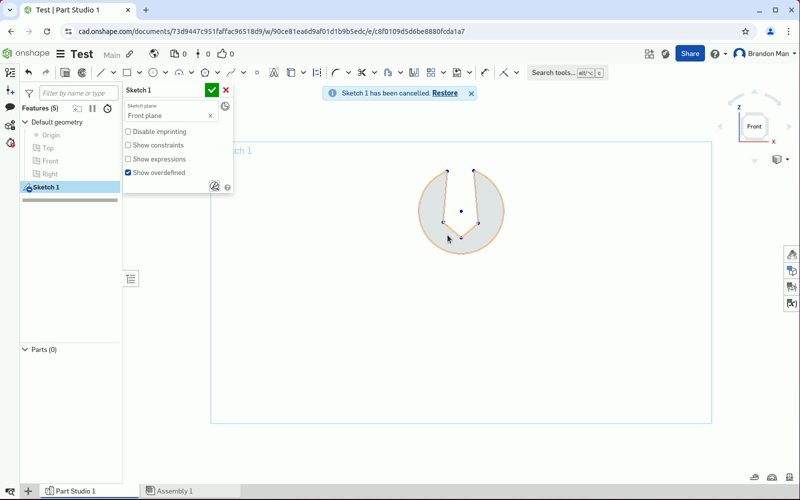
click(447, 234)
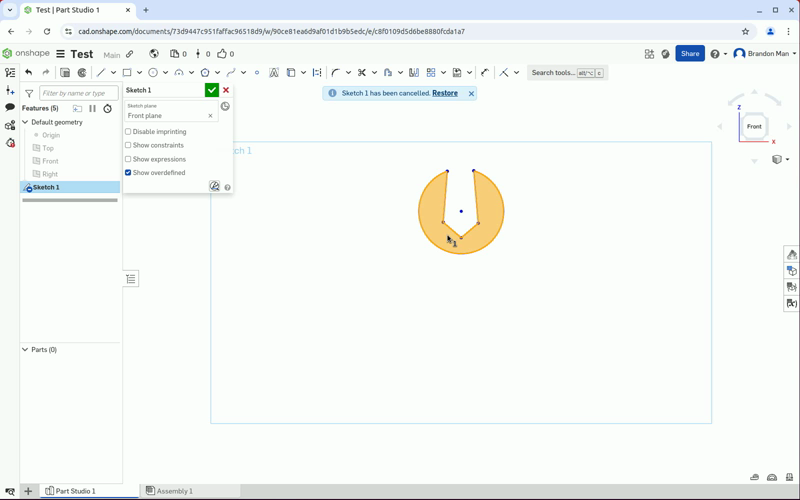
mouse_move(73, 352)
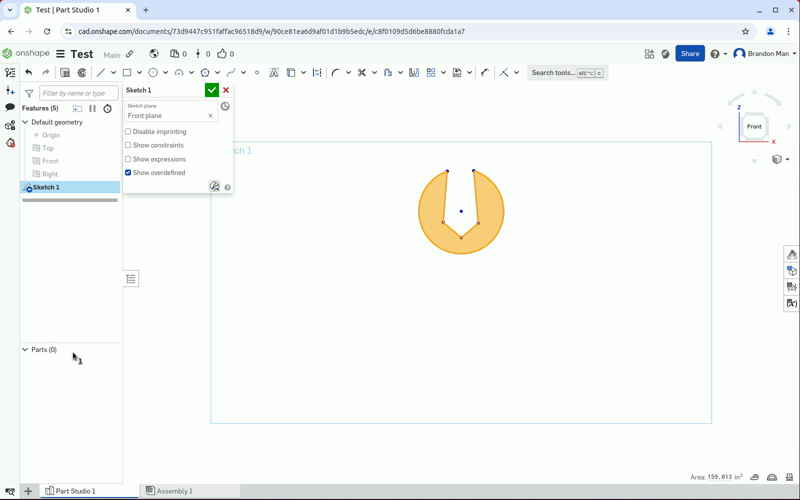
key(shift+y)
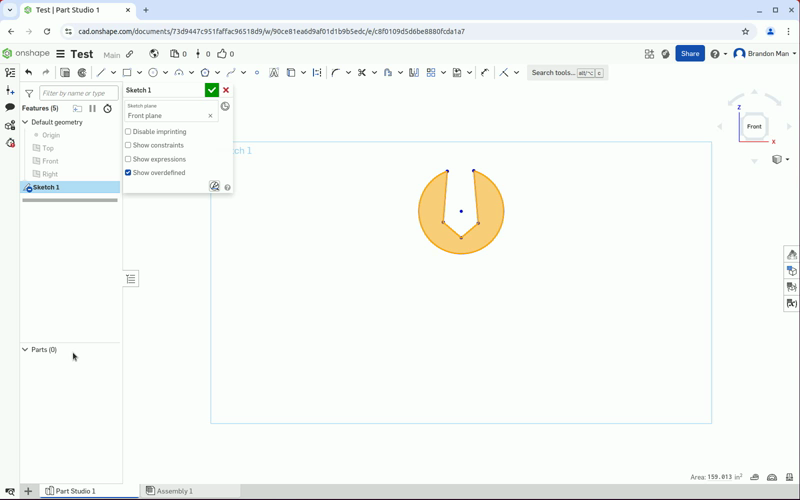
key(shift+e)
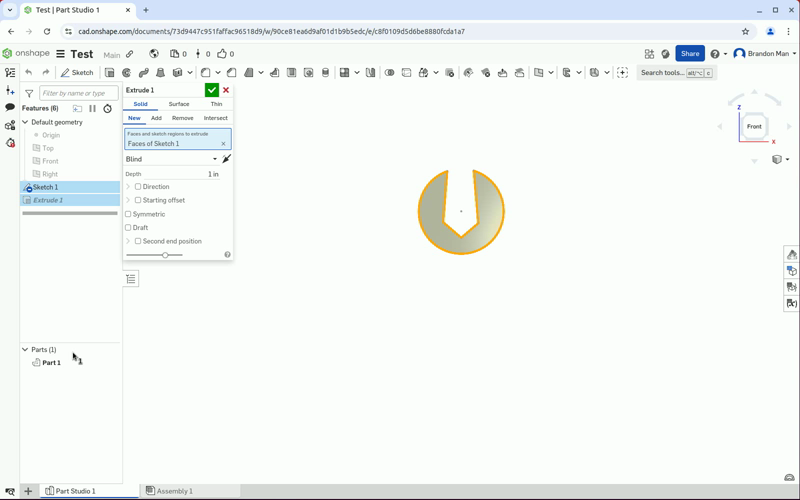
mouse_move(143, 106)
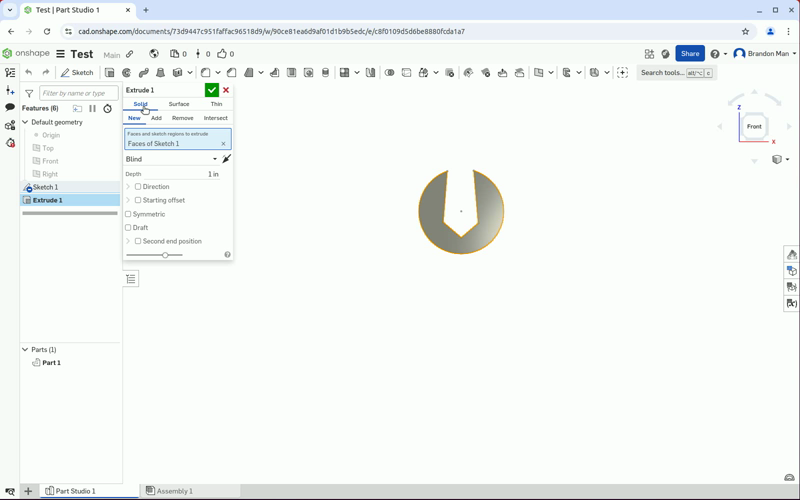
click(143, 106)
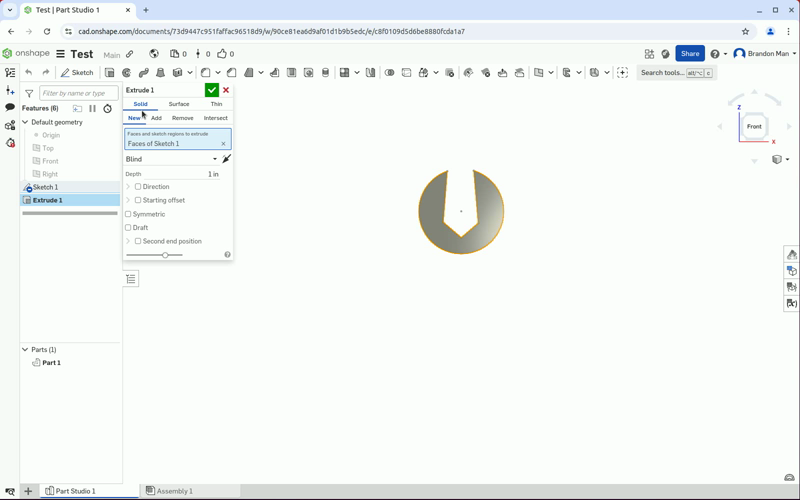
mouse_move(137, 120)
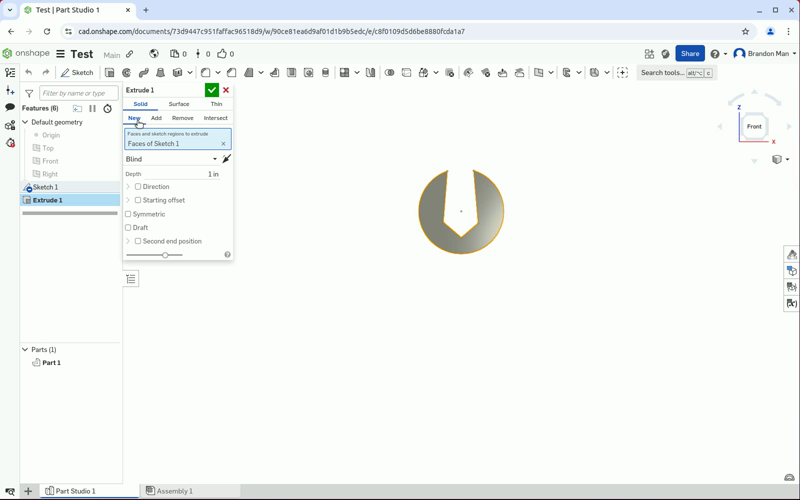
click(137, 120)
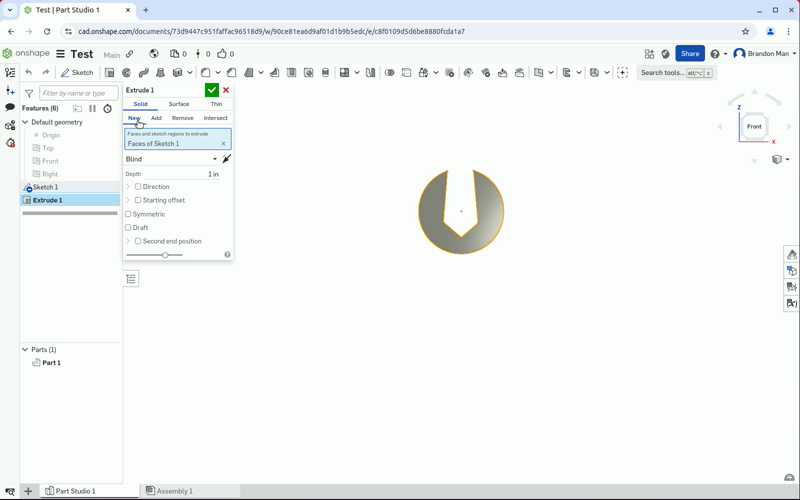
key(tab, 4)
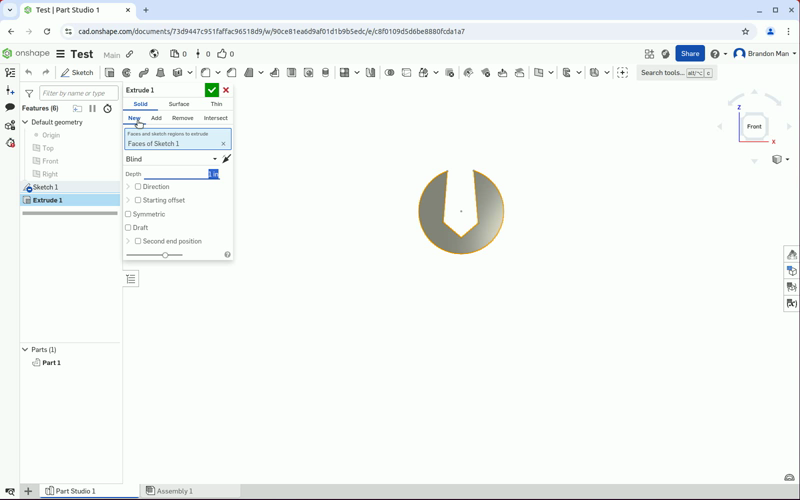
text(7.703)
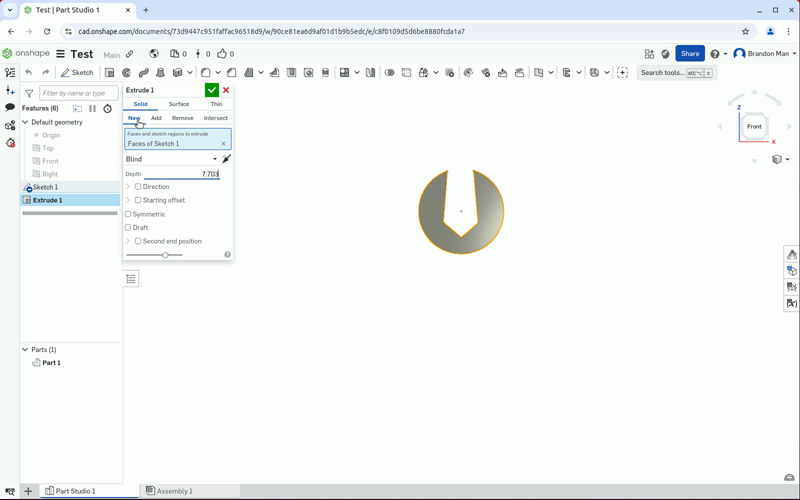
key(enter)
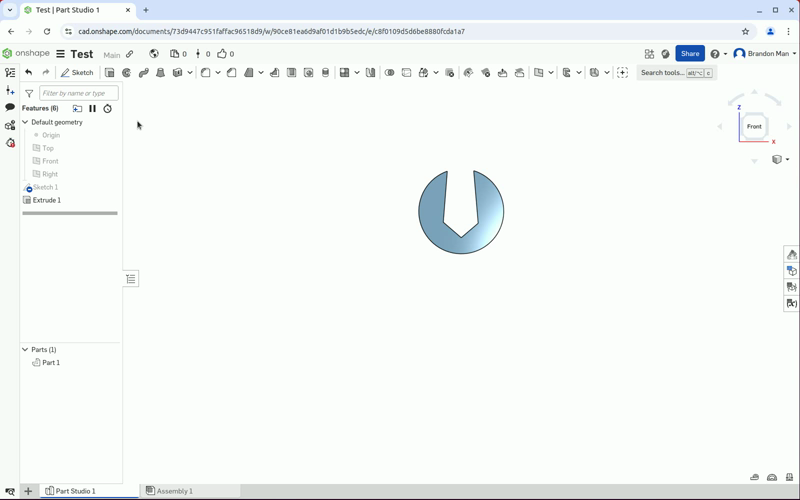
key(shift+h)
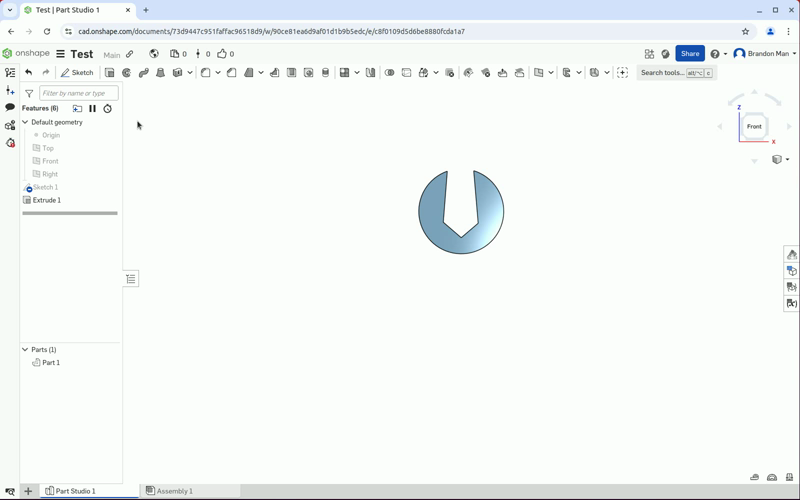
key(shift+h)
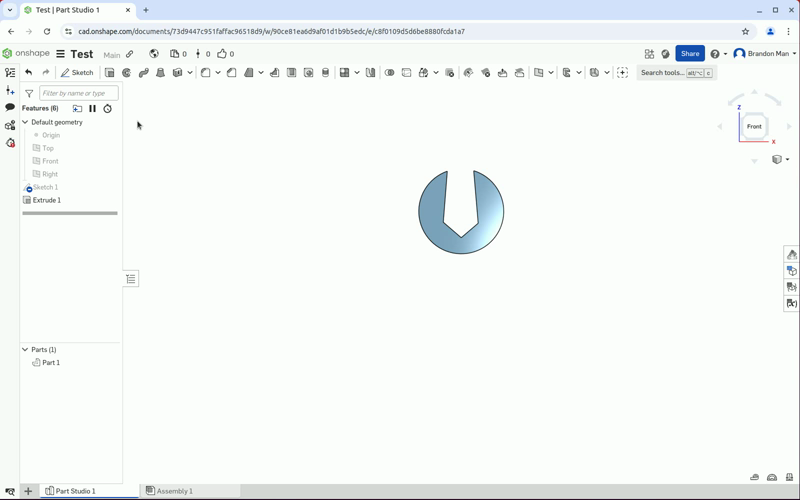
mouse_move(73, 189)
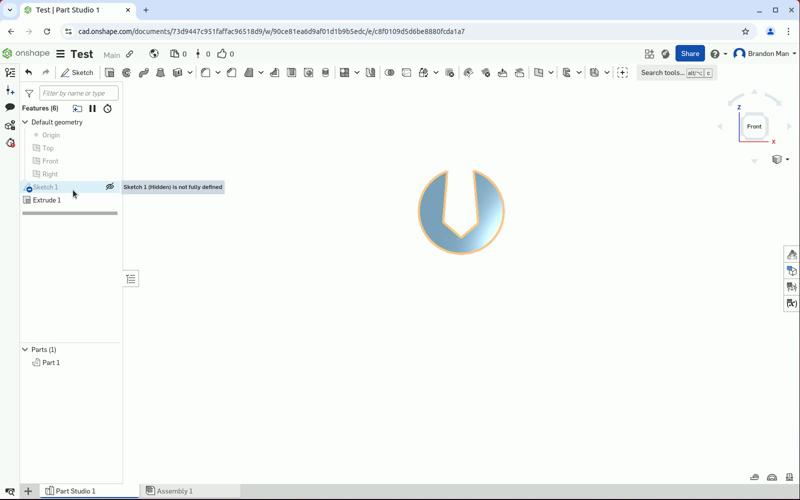
click(73, 189)
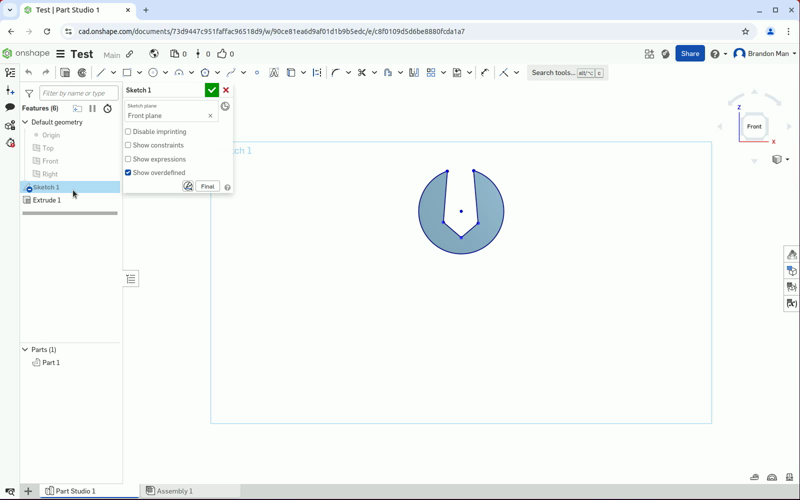
mouse_move(229, 92)
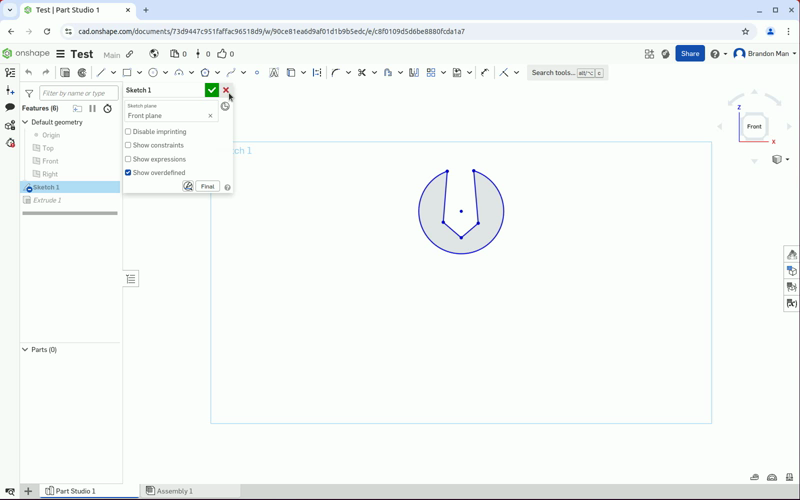
click(229, 92)
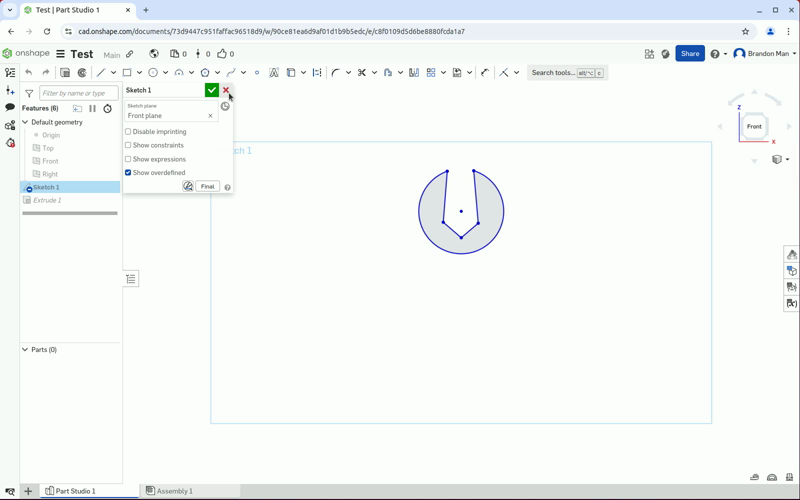
key(shift+s)
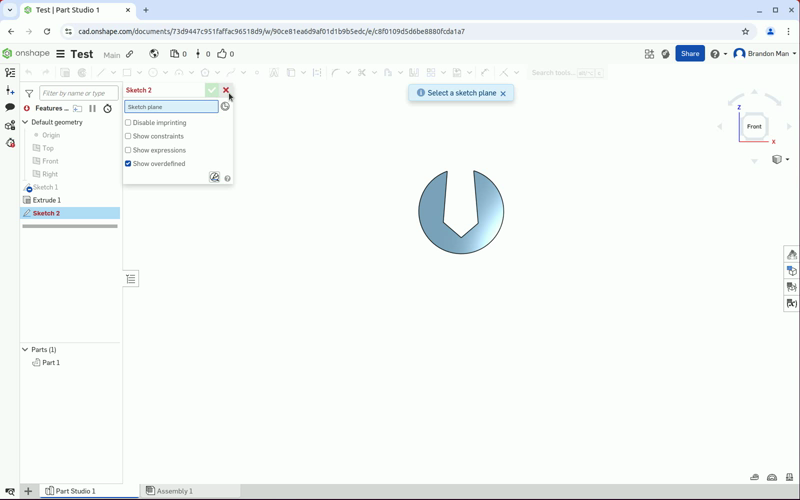
mouse_move(73, 163)
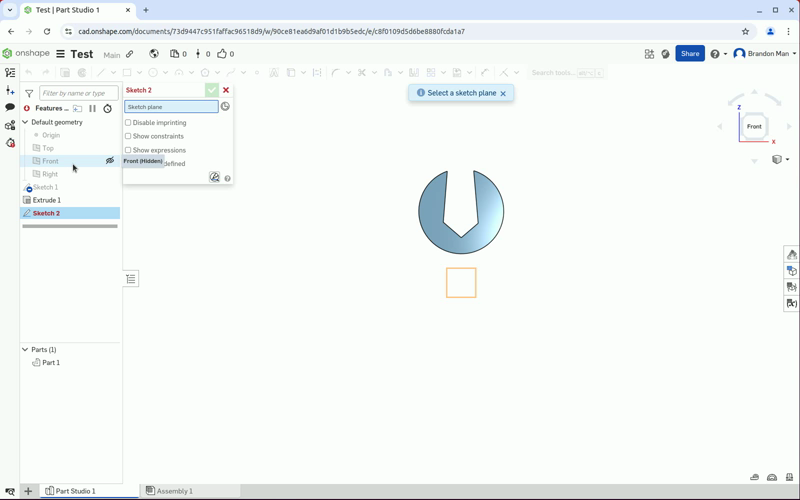
click(73, 163)
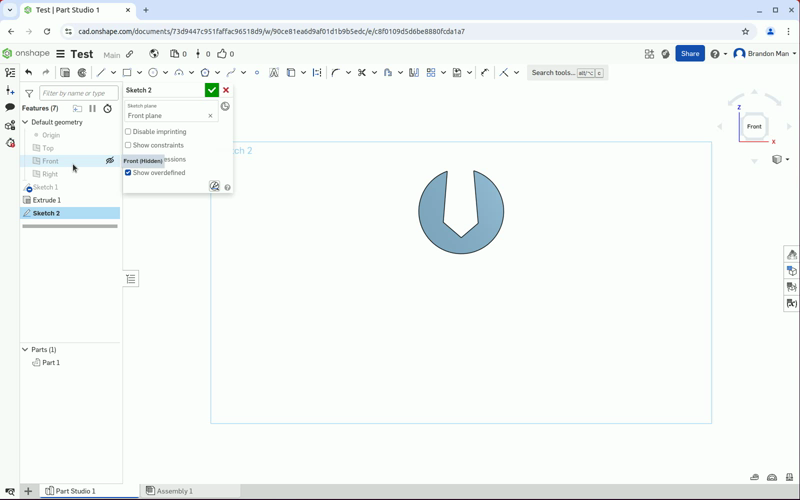
mouse_move(73, 352)
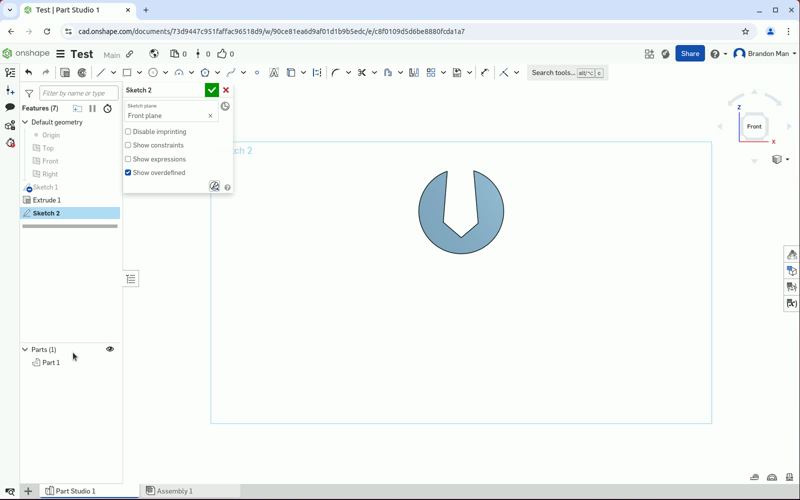
key(y)
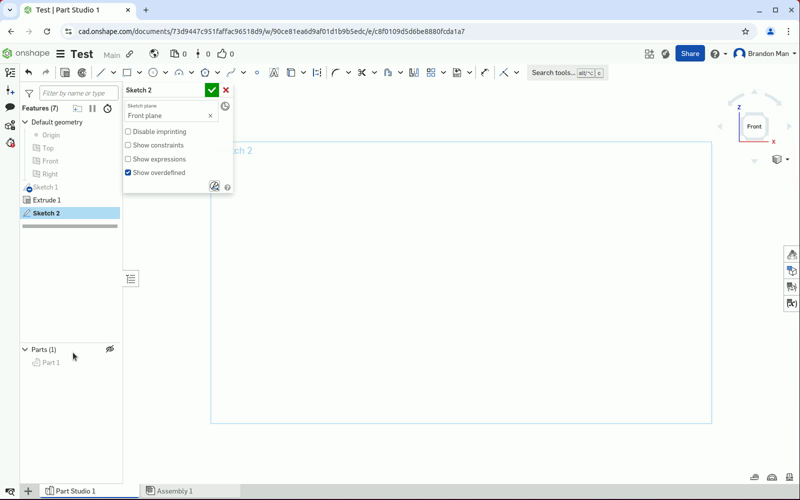
key(a)
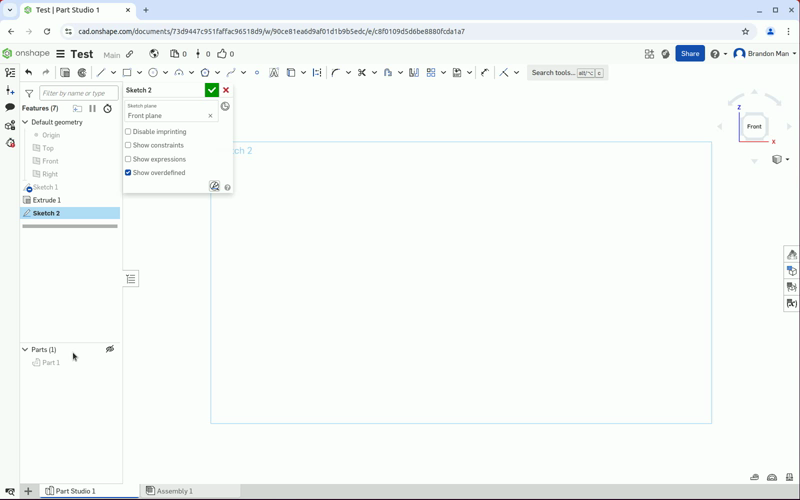
key_down(shift)
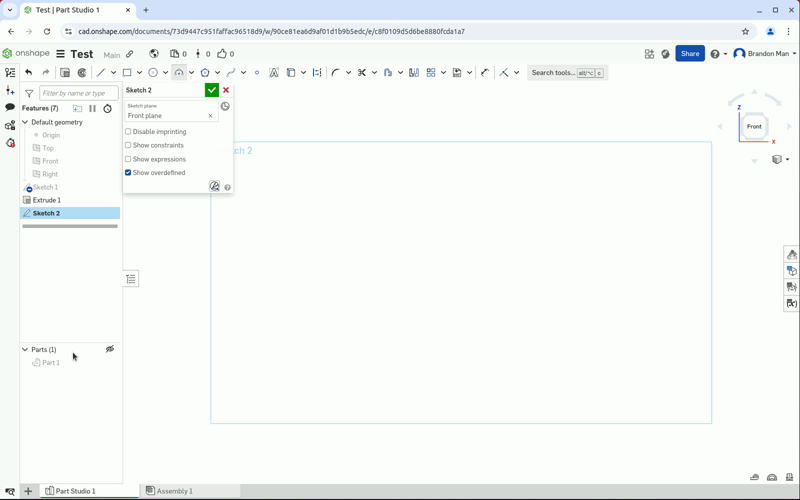
mouse_move(446, 379)
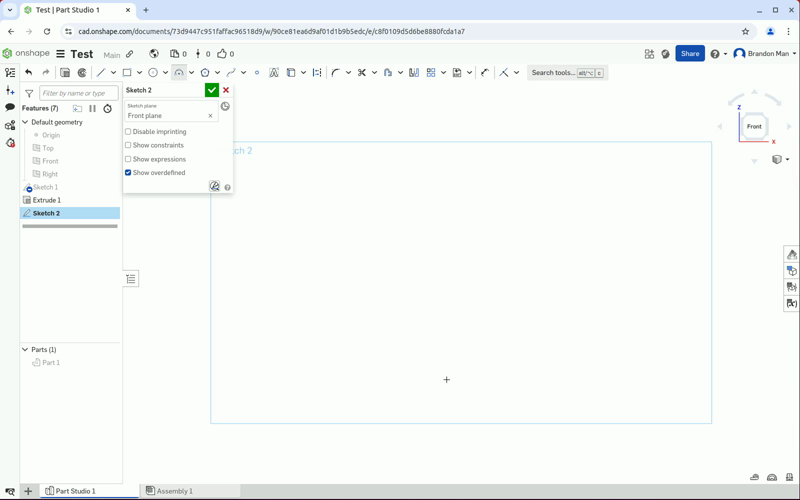
click(446, 379)
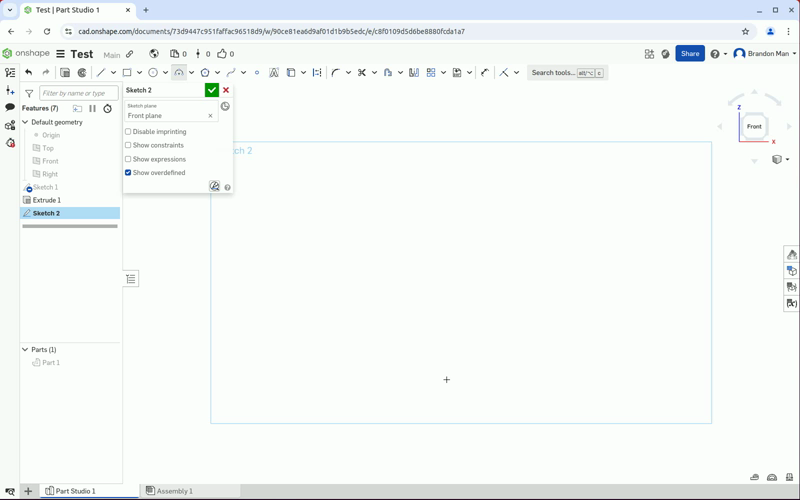
key_up(shift)
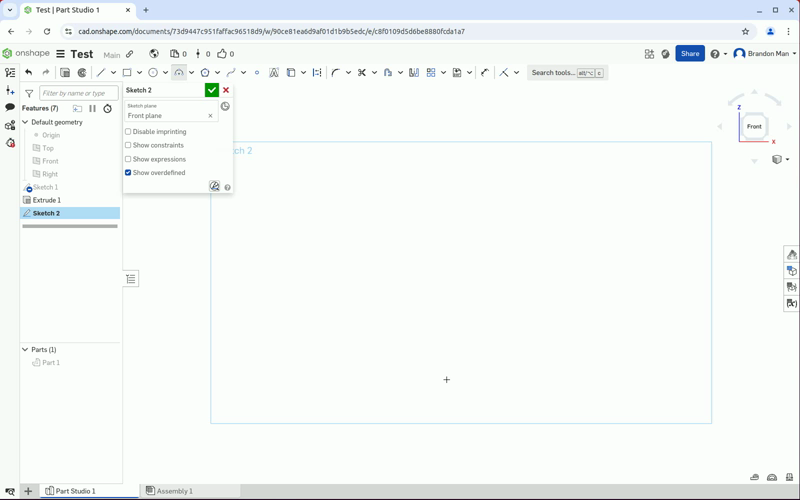
key_down(shift)
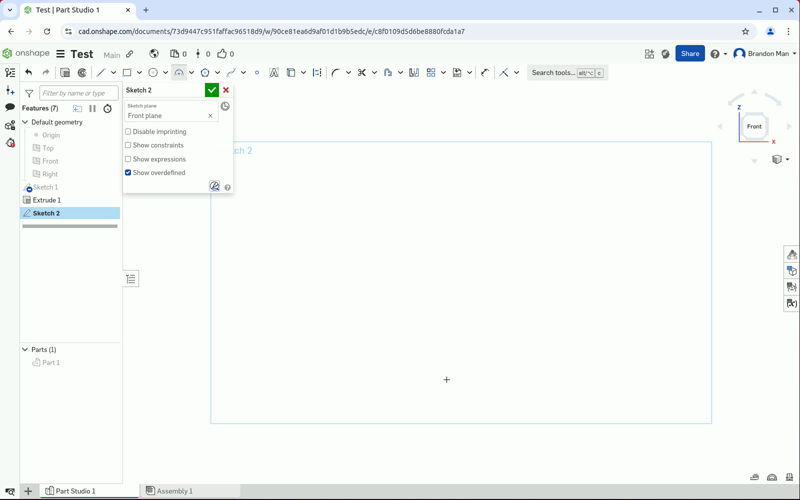
mouse_move(473, 379)
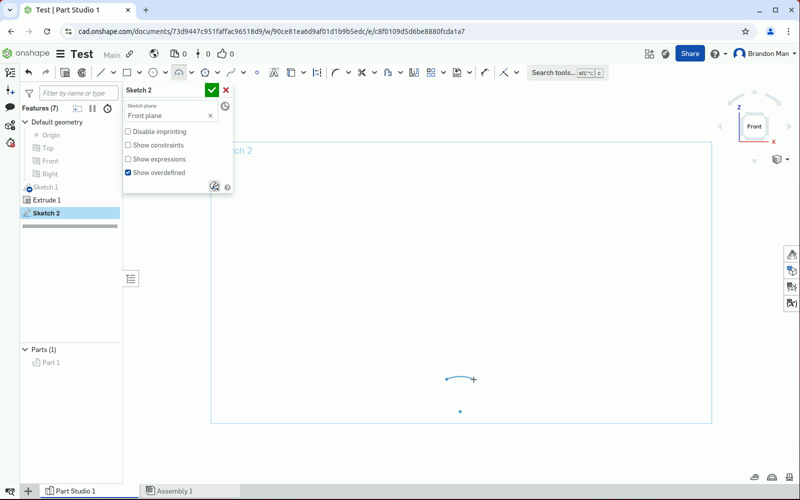
click(473, 379)
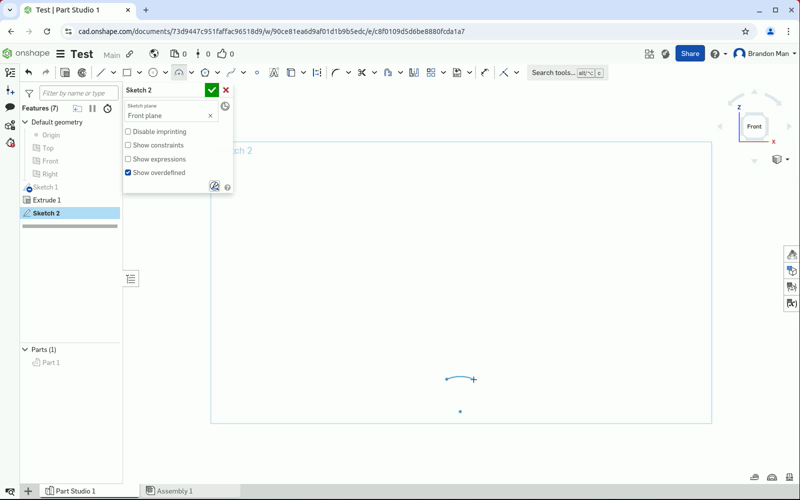
mouse_move(460, 392)
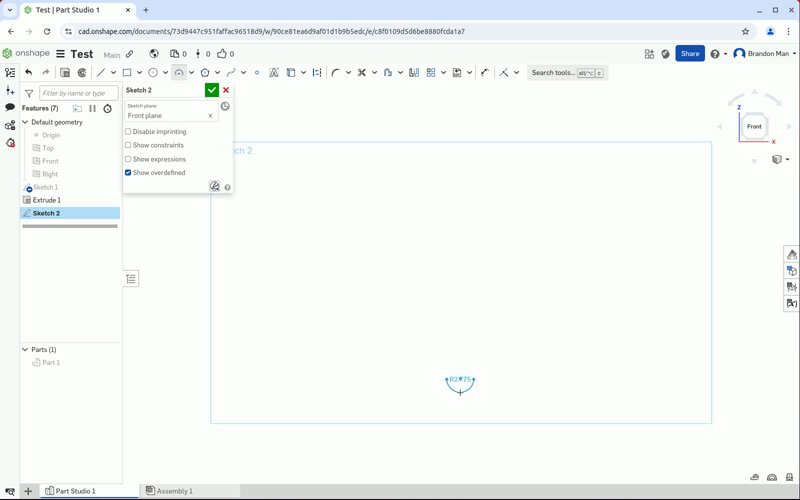
click(460, 392)
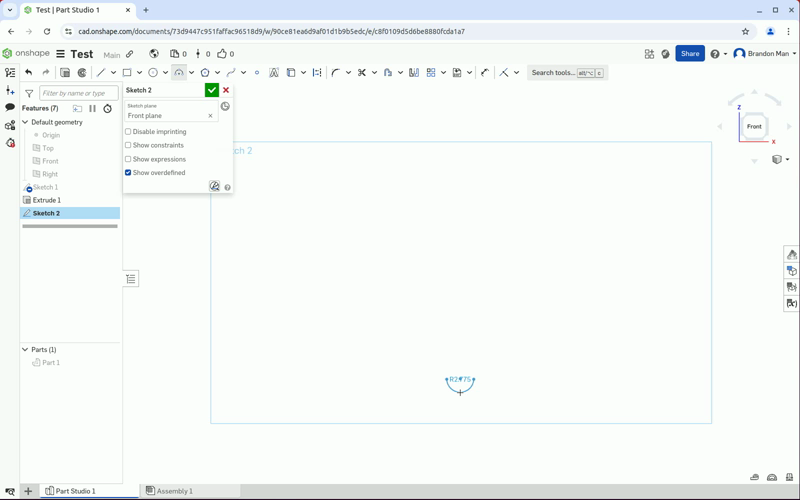
key_up(shift)
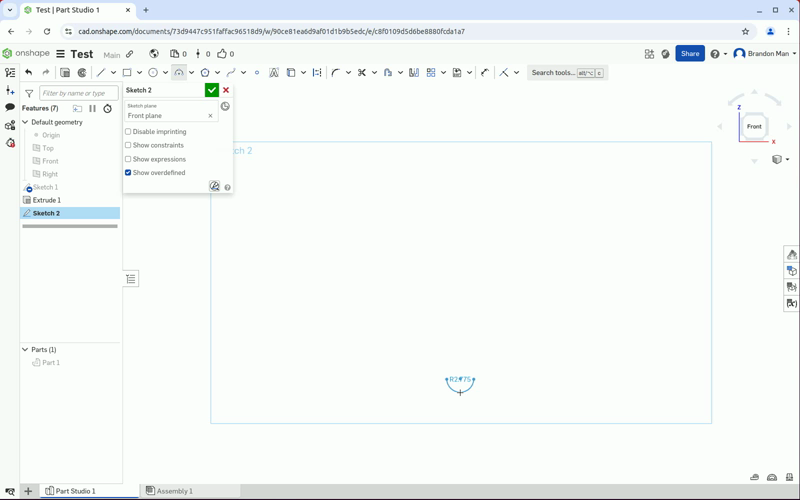
key(esc)
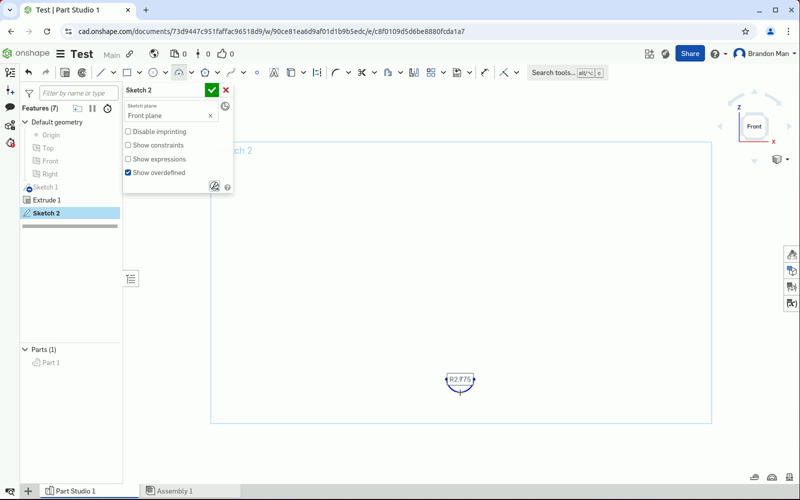
key(l)
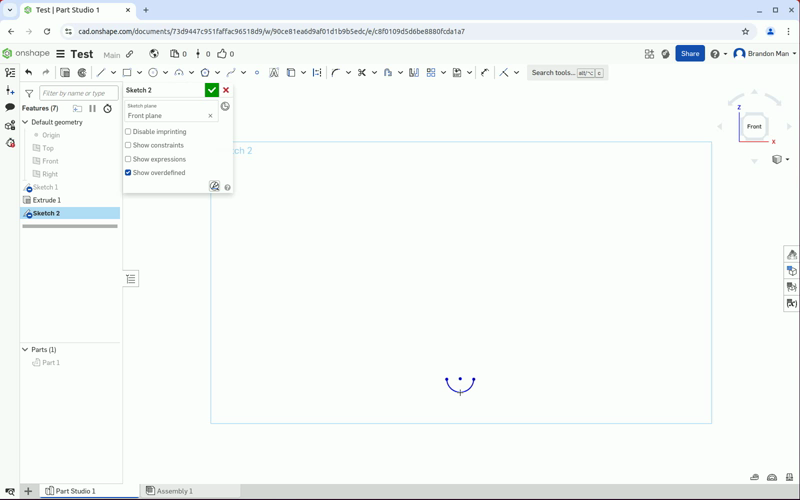
mouse_move(473, 379)
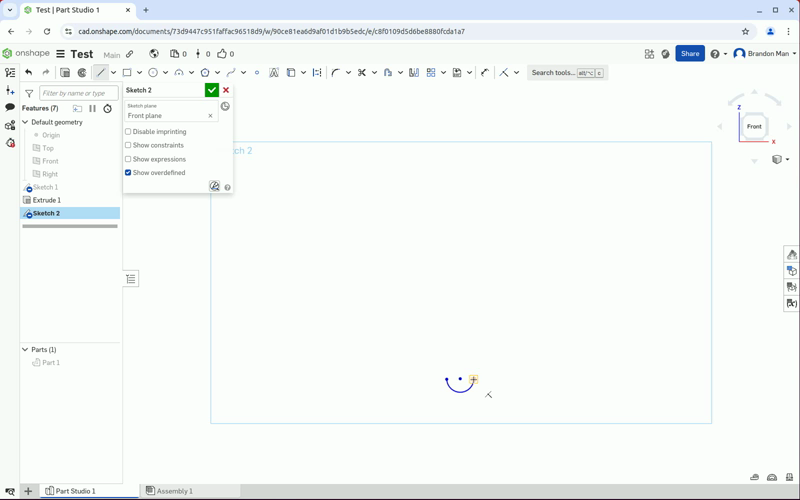
click(473, 379)
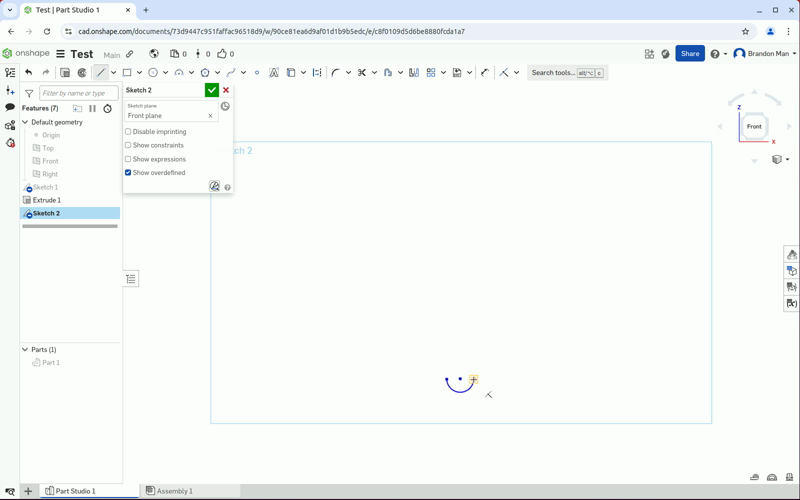
key_down(shift)
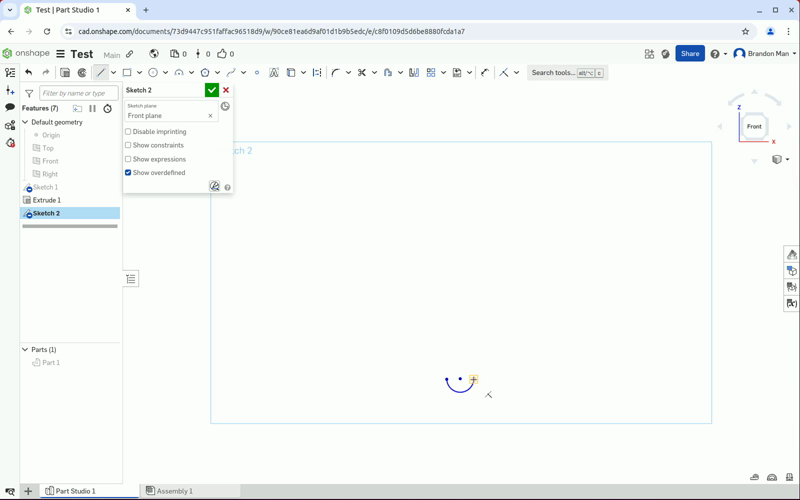
mouse_move(473, 251)
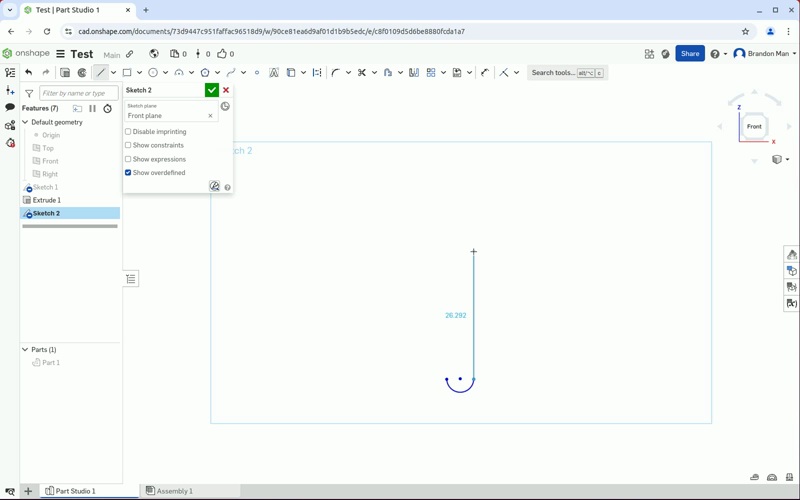
click(473, 251)
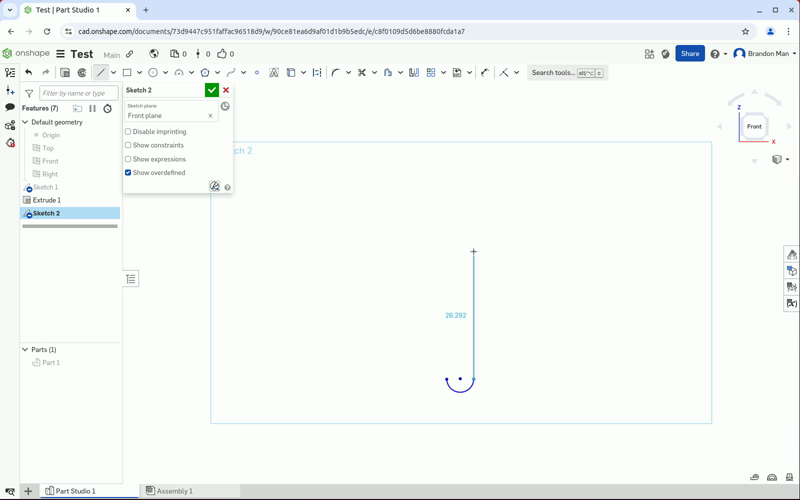
key_up(shift)
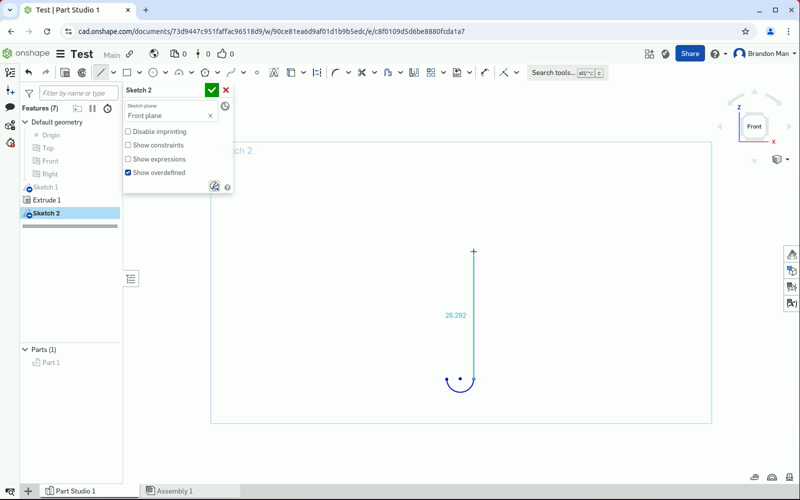
key(esc)
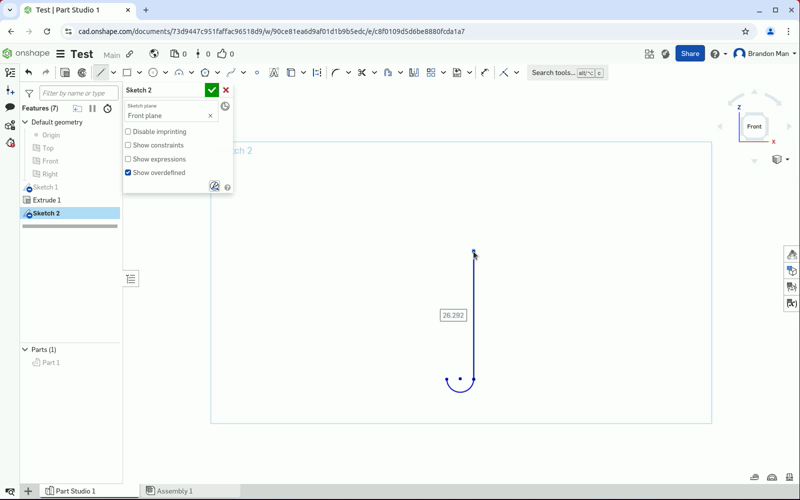
key(a)
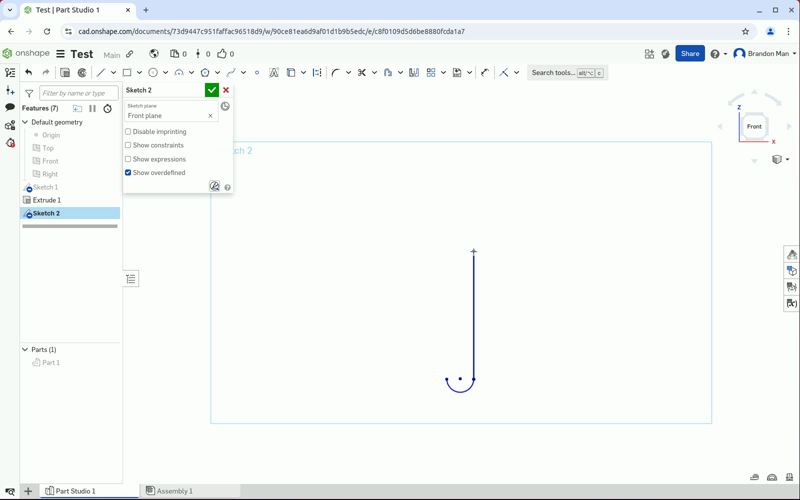
mouse_move(473, 251)
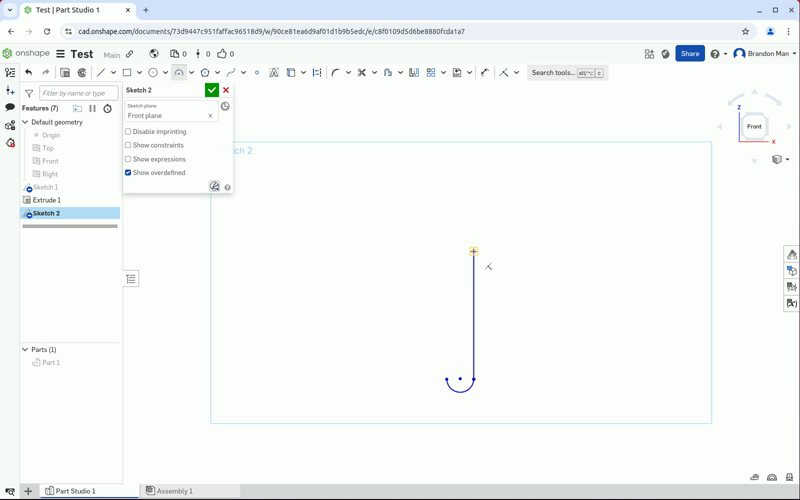
click(473, 251)
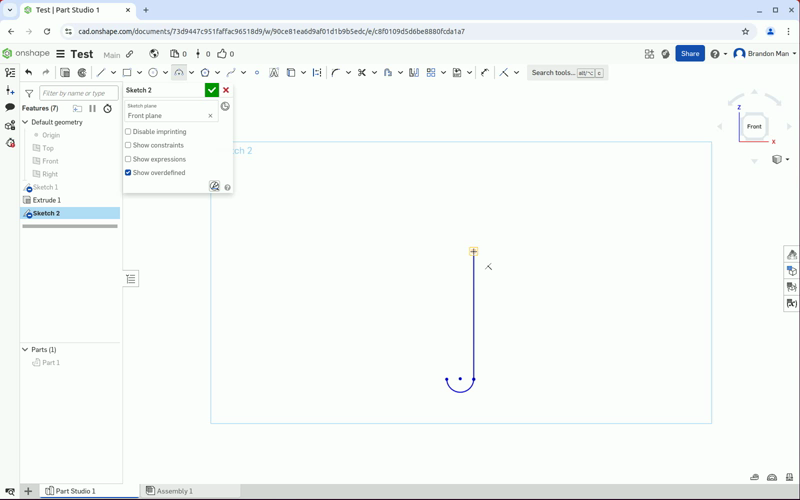
key_down(shift)
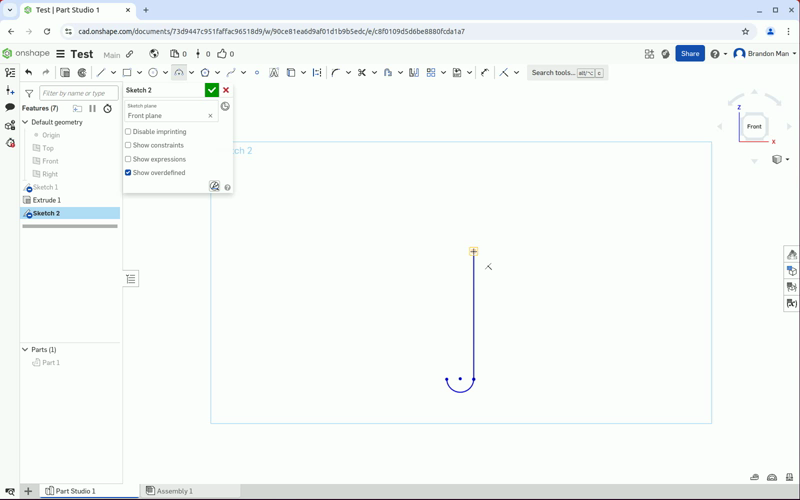
mouse_move(446, 251)
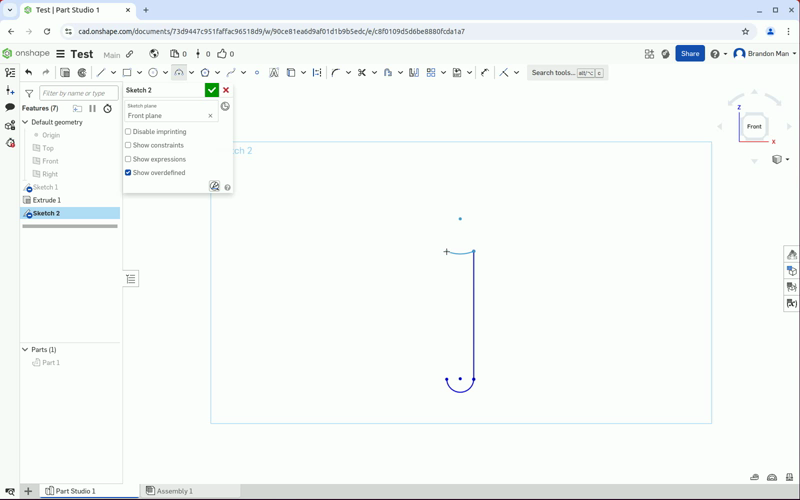
click(446, 251)
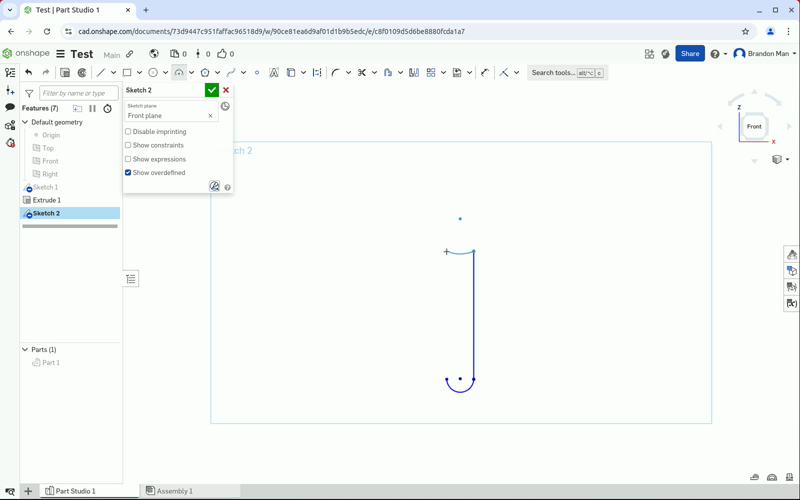
mouse_move(460, 253)
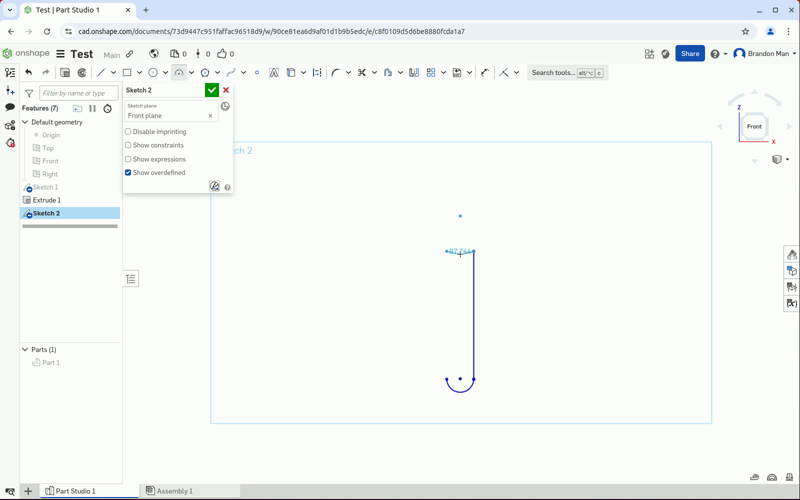
click(460, 253)
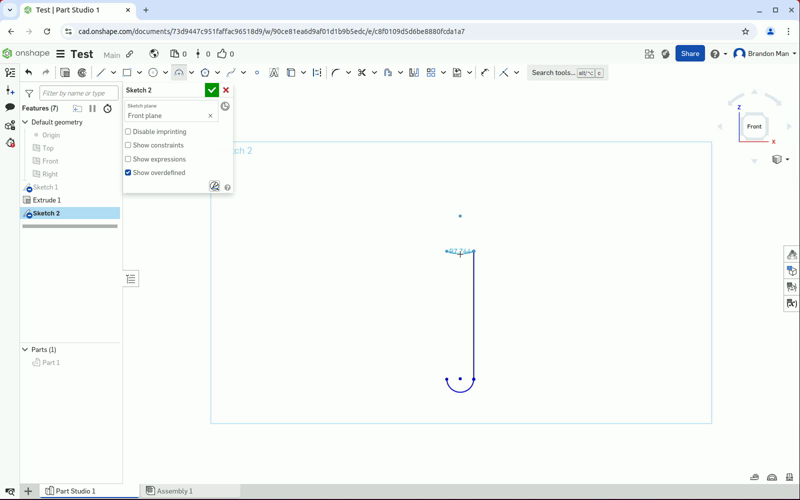
key_up(shift)
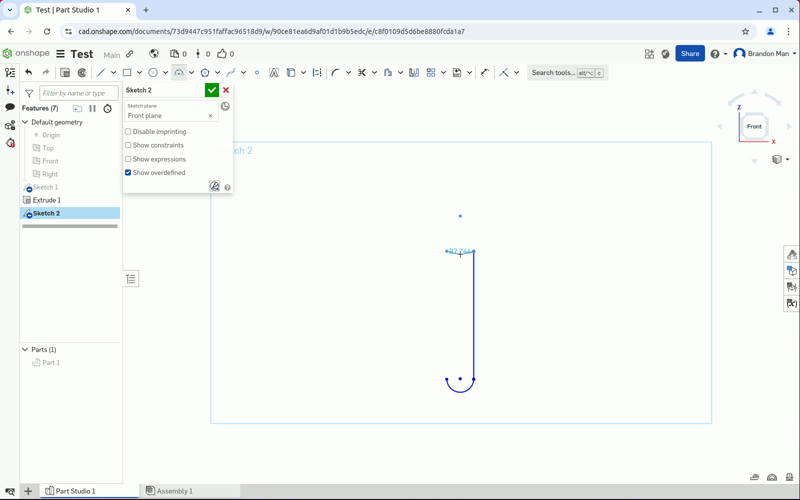
key(esc)
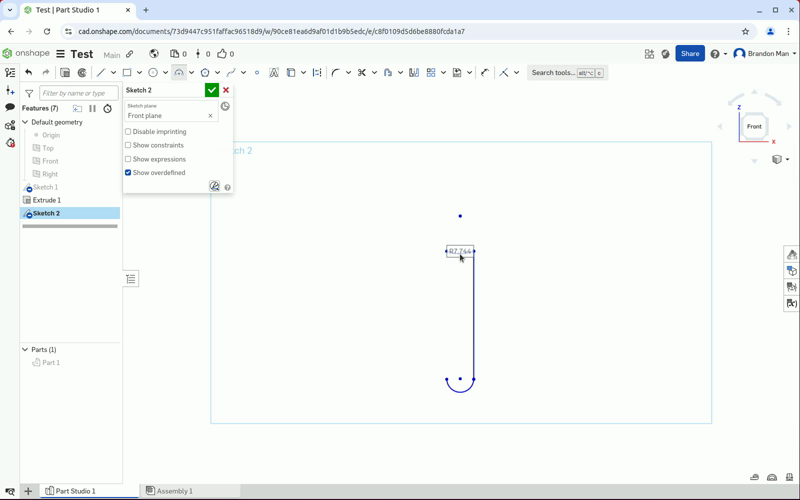
key(l)
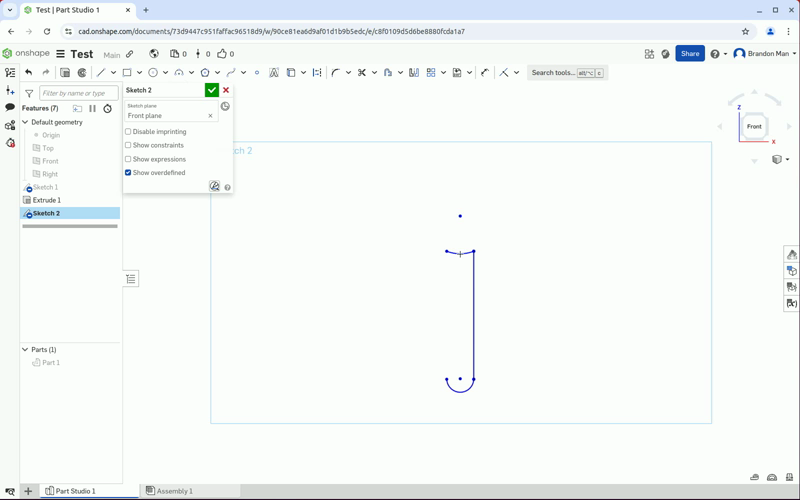
mouse_move(446, 251)
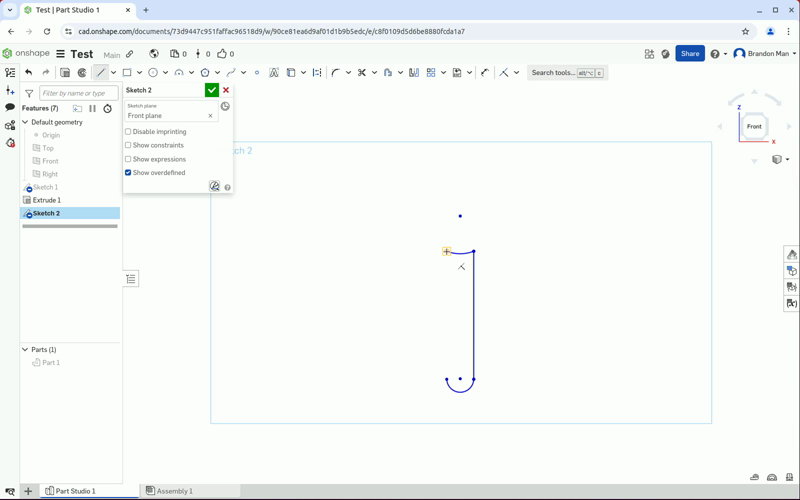
click(446, 251)
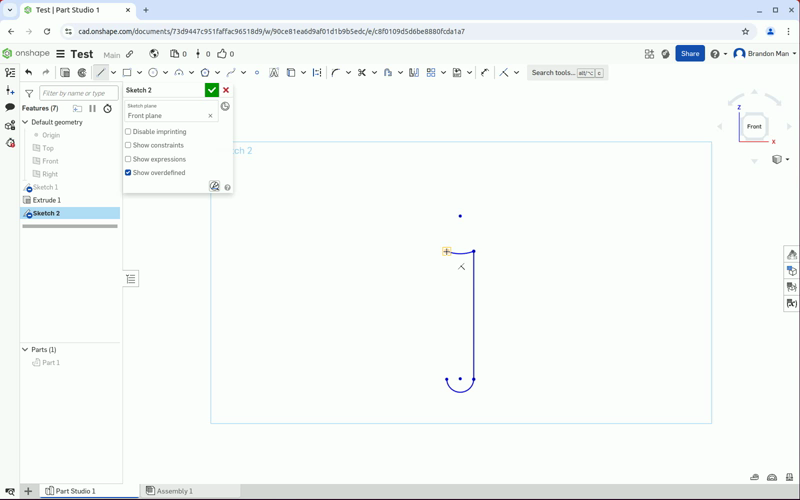
key_down(shift)
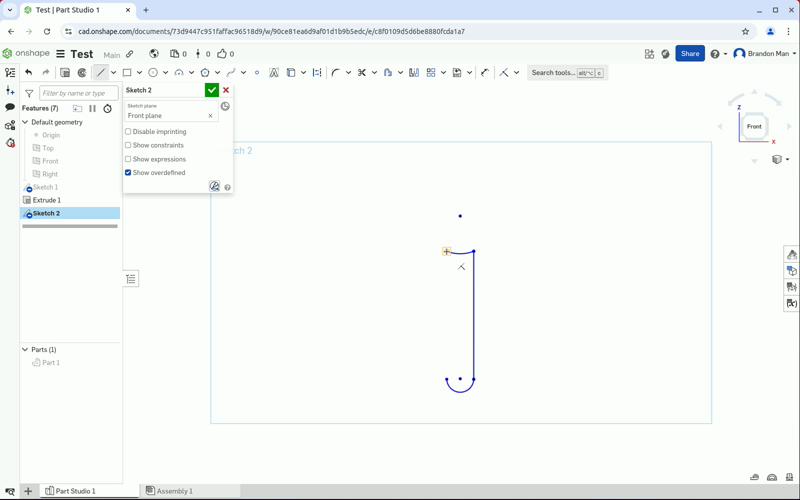
mouse_move(446, 379)
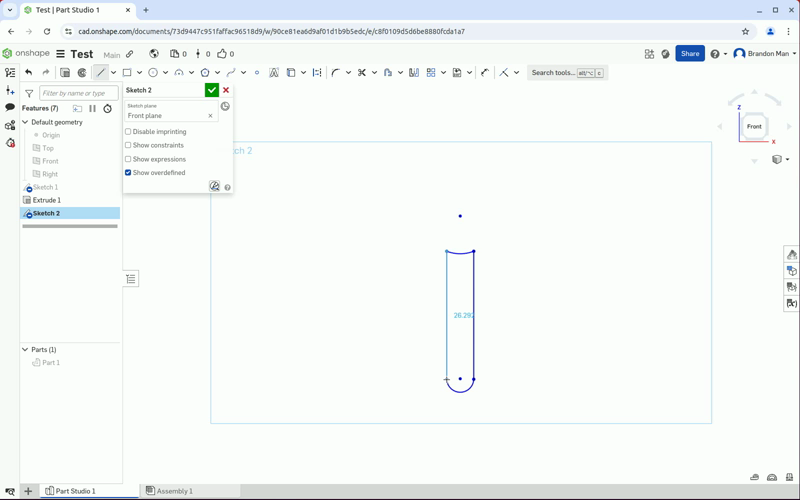
key_up(shift)
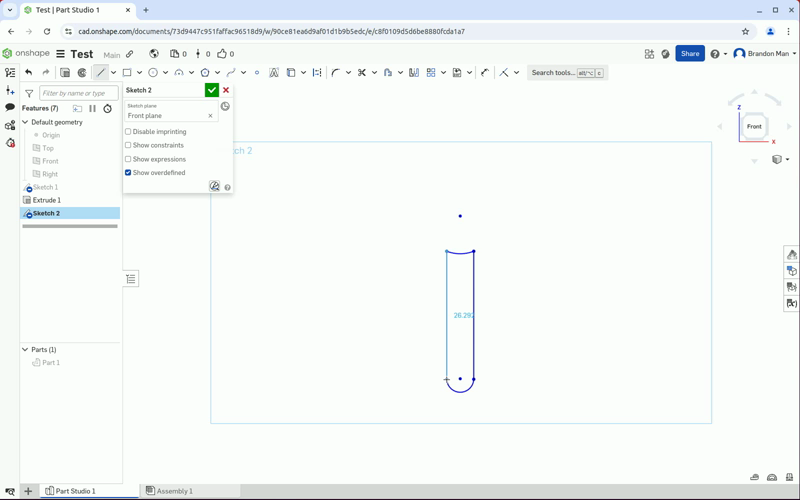
click(446, 379)
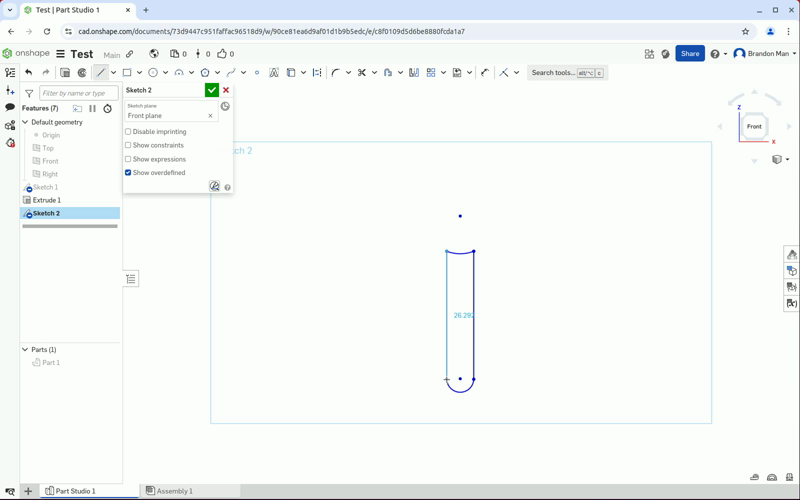
key(esc)
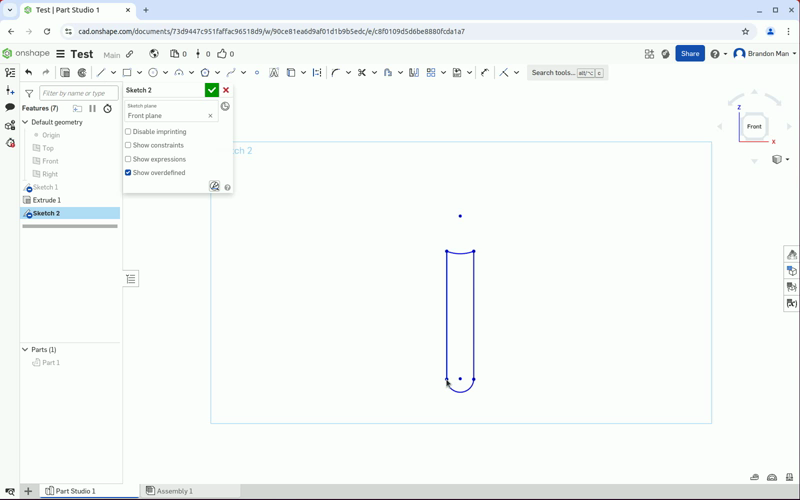
mouse_move(450, 261)
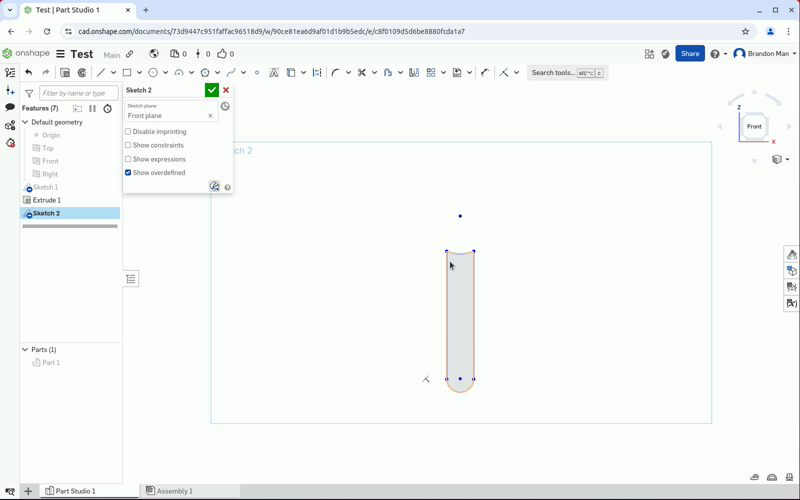
click(450, 261)
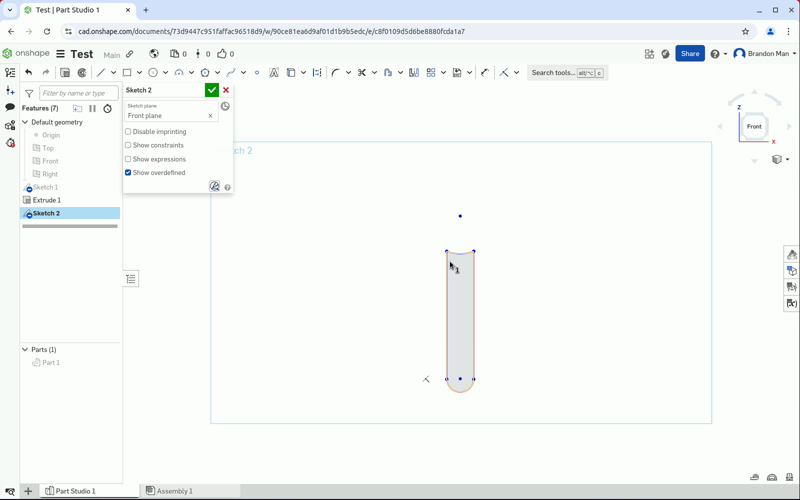
mouse_move(73, 352)
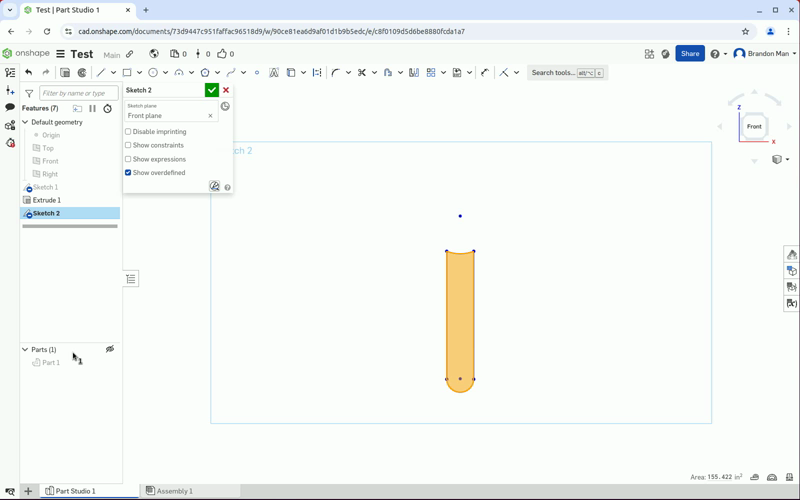
key(shift+y)
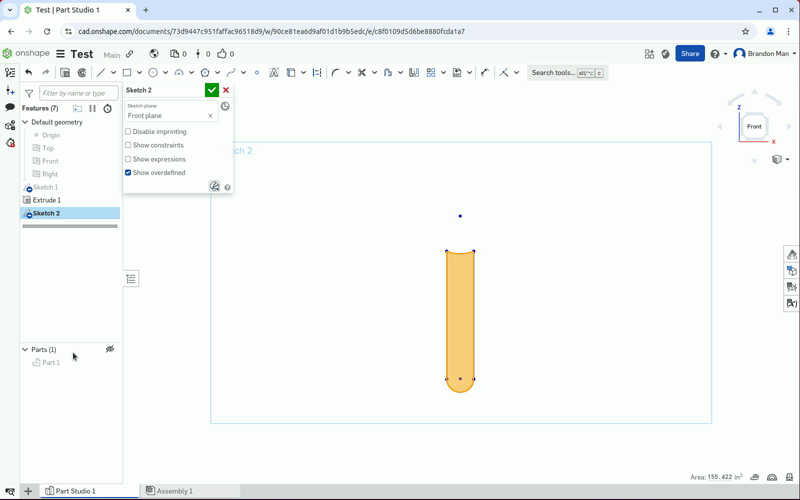
key(shift+e)
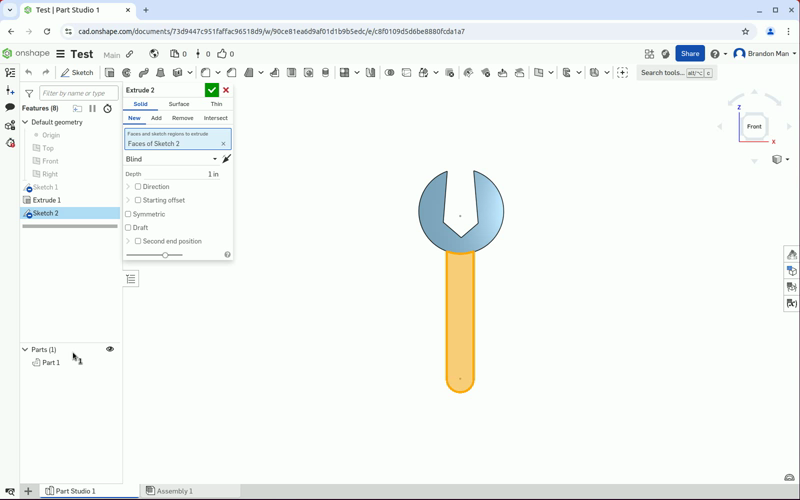
mouse_move(143, 106)
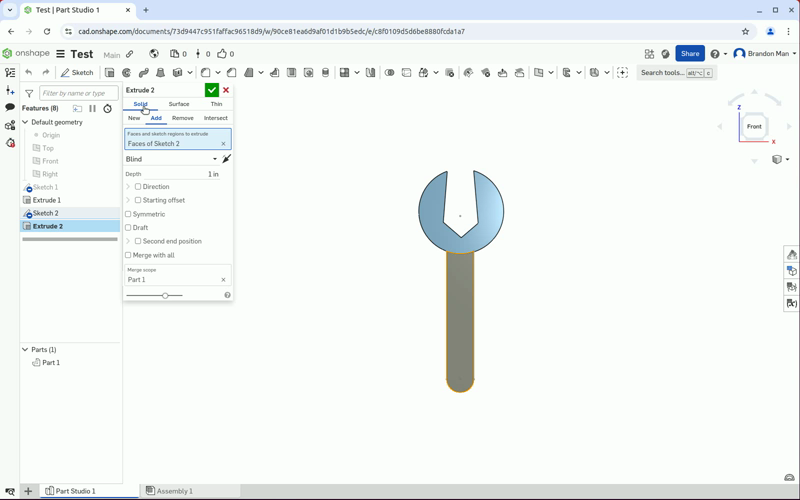
click(143, 106)
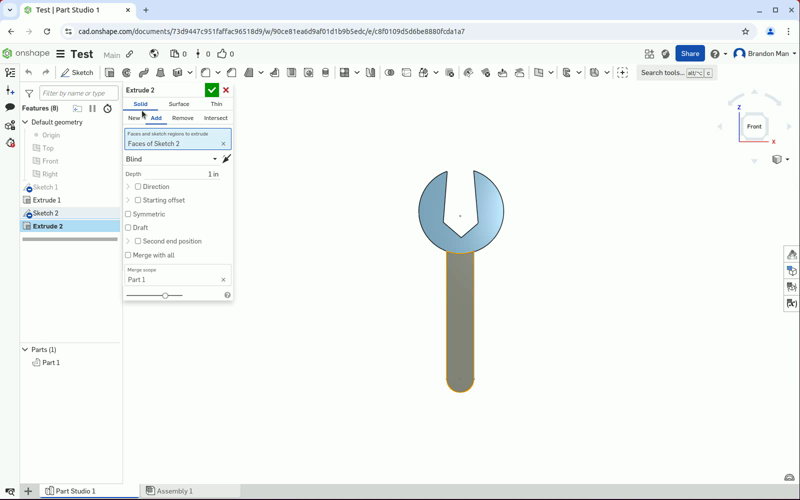
mouse_move(137, 120)
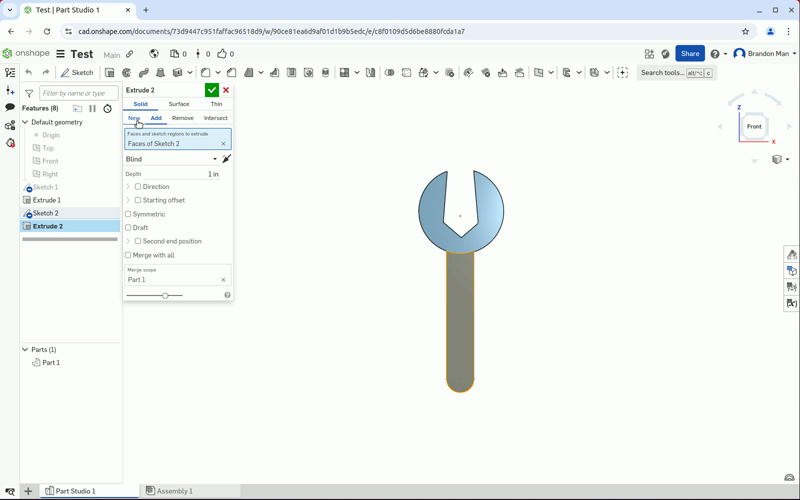
click(137, 120)
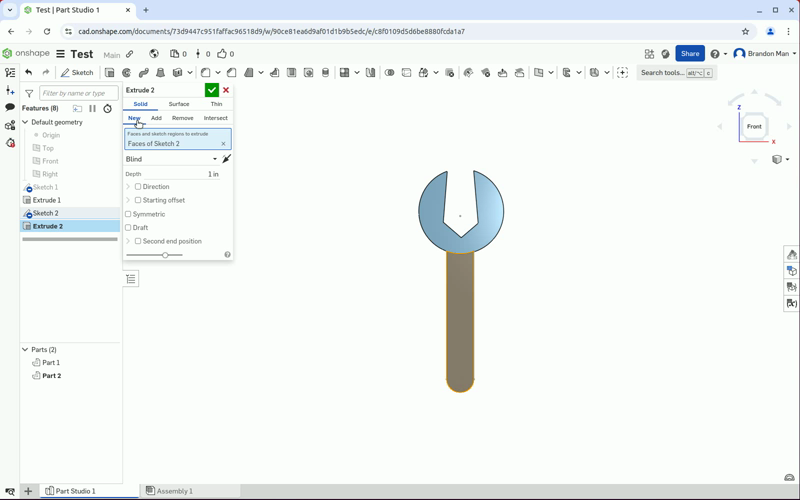
key(tab, 4)
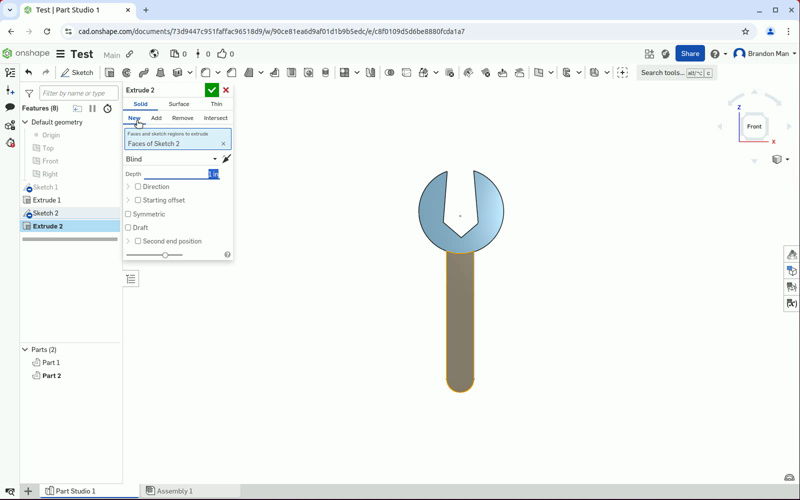
text(7.703)
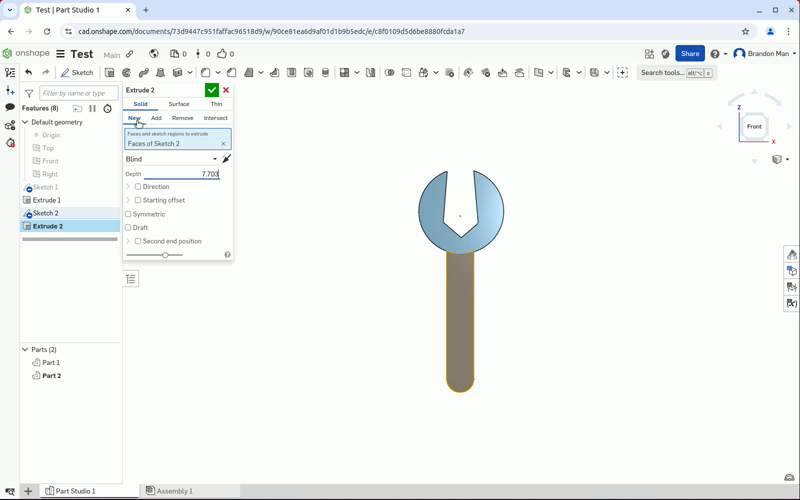
key(enter)
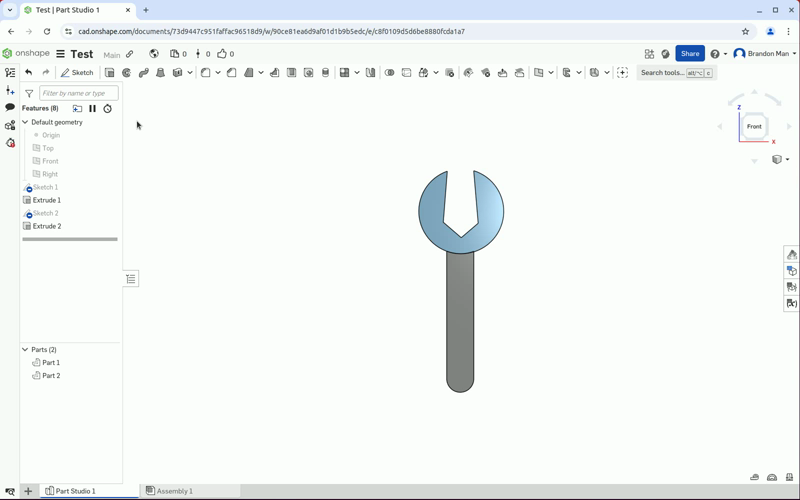
key(shift+h)
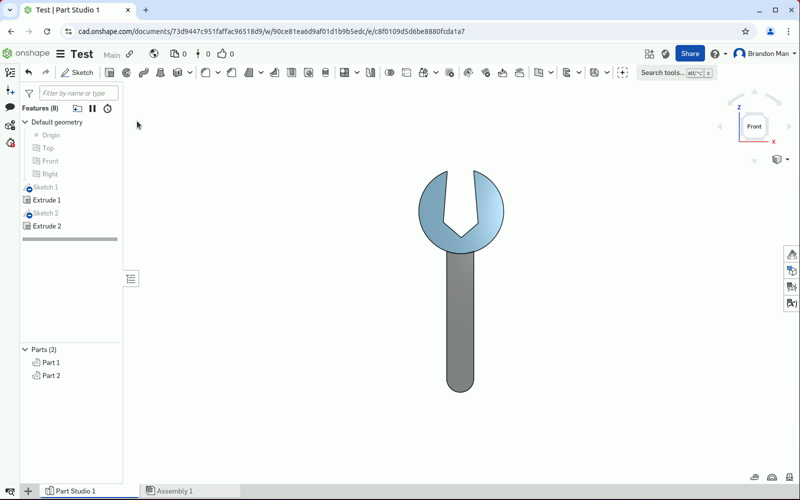
key(shift+h)
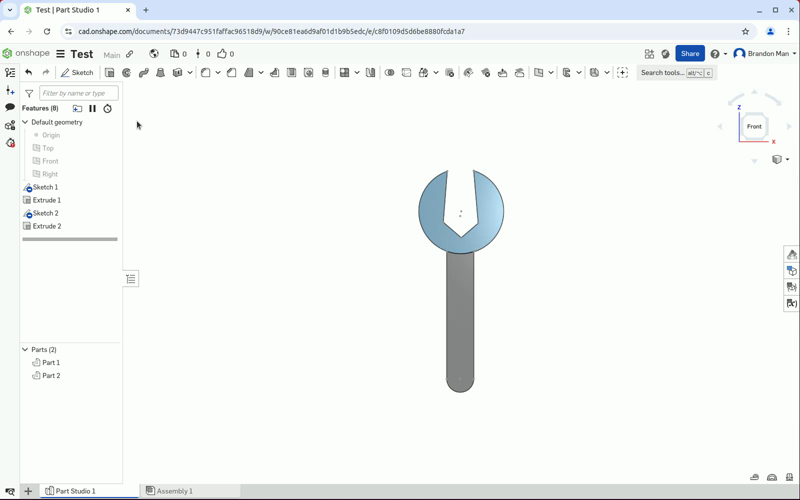
key(shift+7)
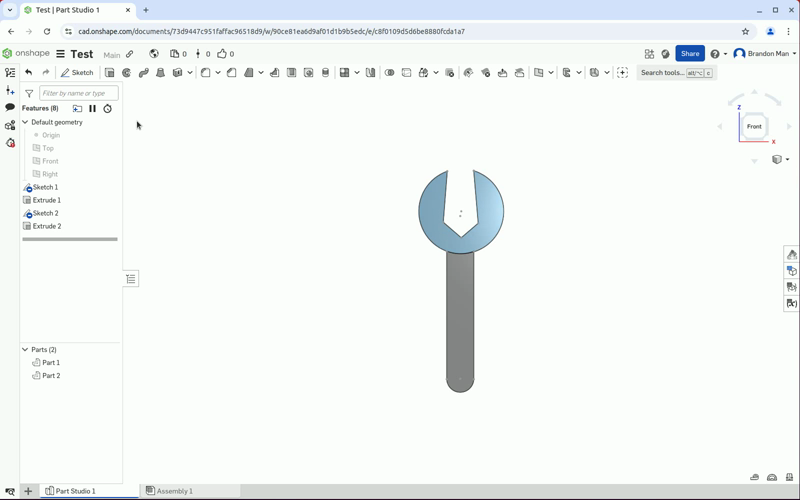
key(left, 2)
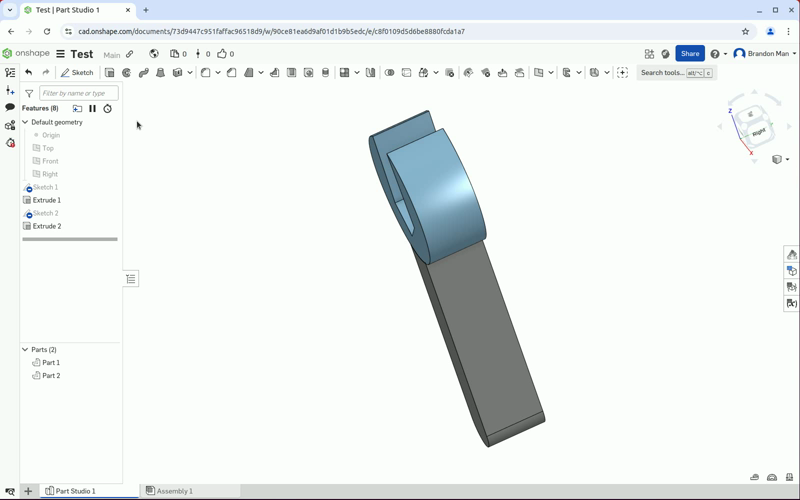
key(down, 2)
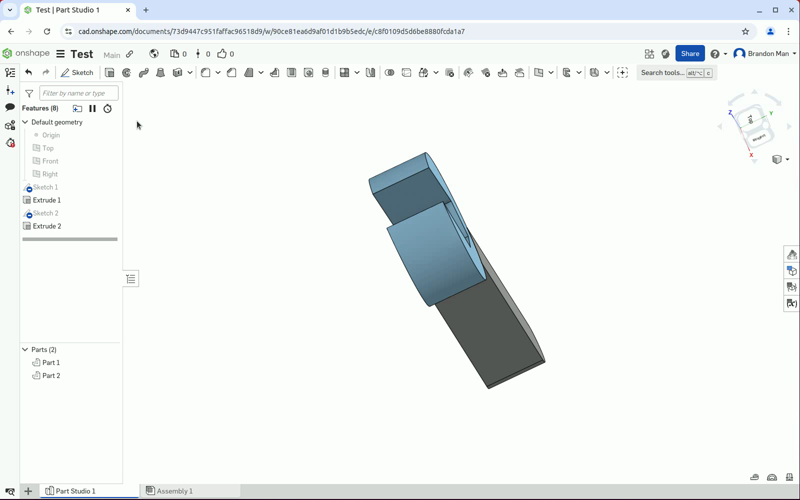
key(up, 2)
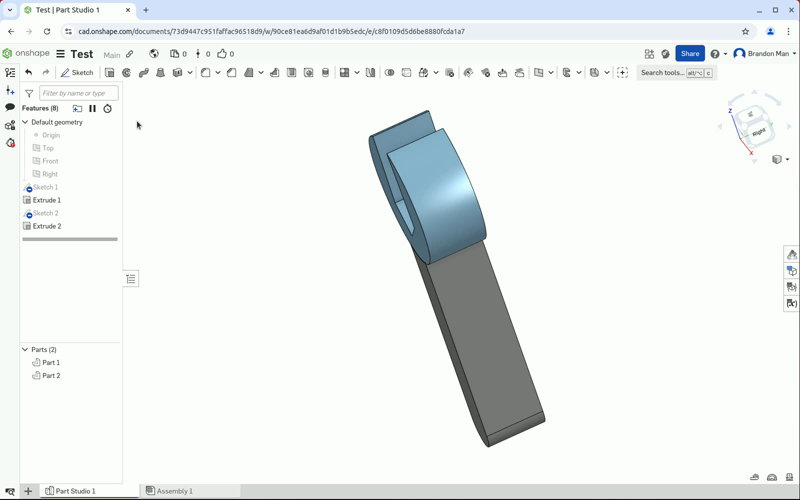
key(right, 2)
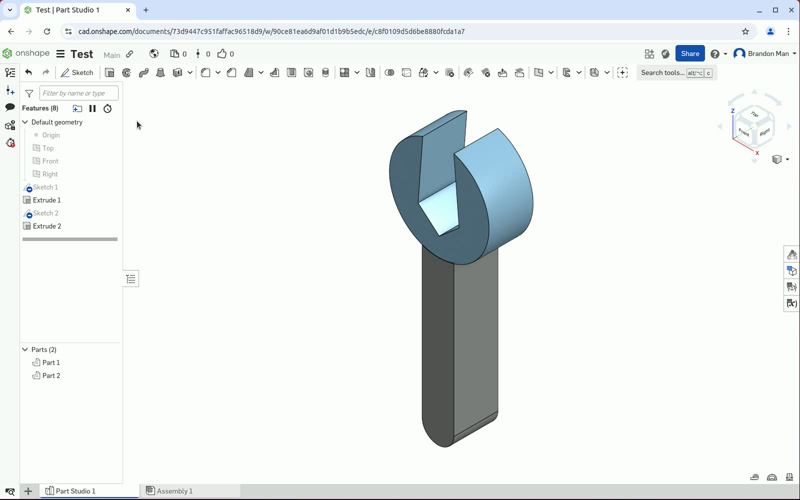
mouse_move(73, 189)
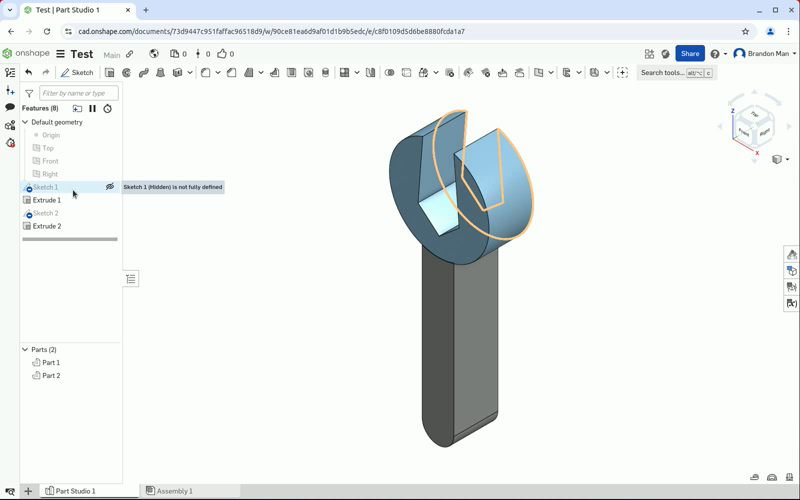
click(73, 189)